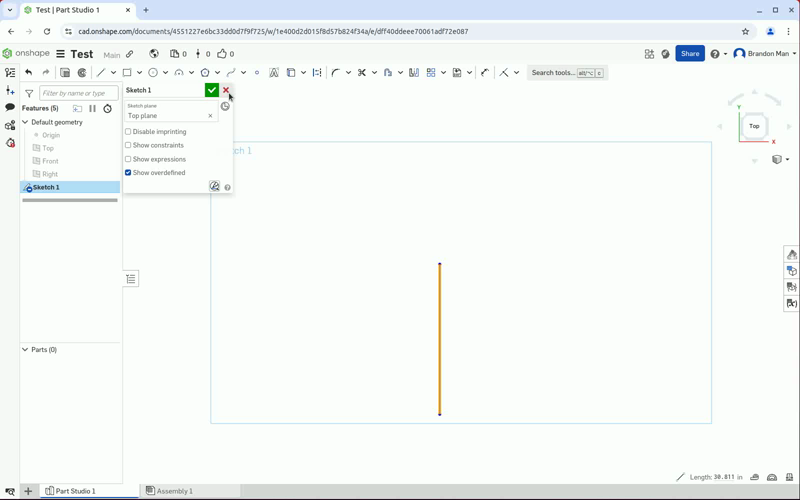
key(shift+h)
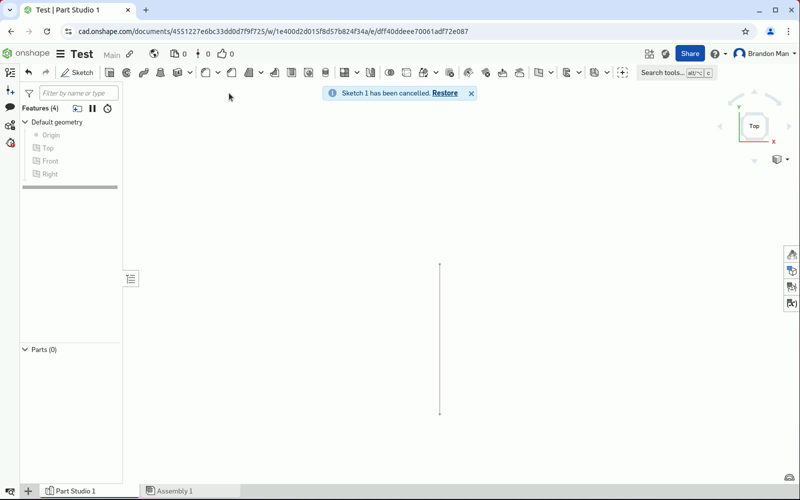
mouse_move(73, 352)
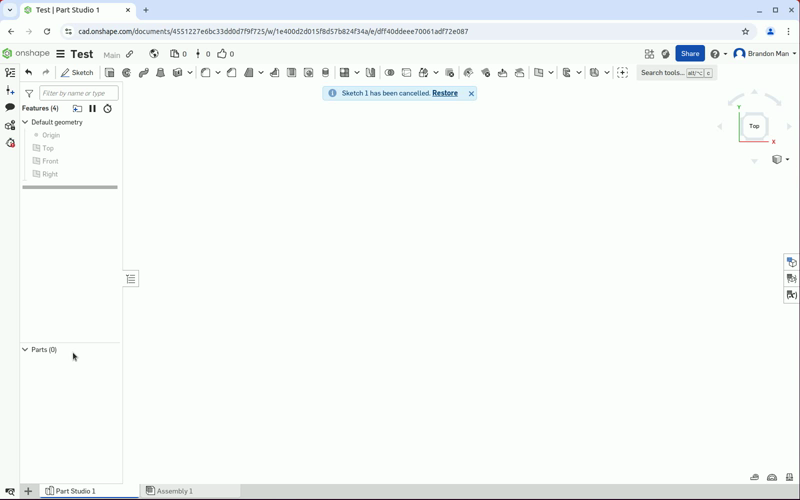
key(y)
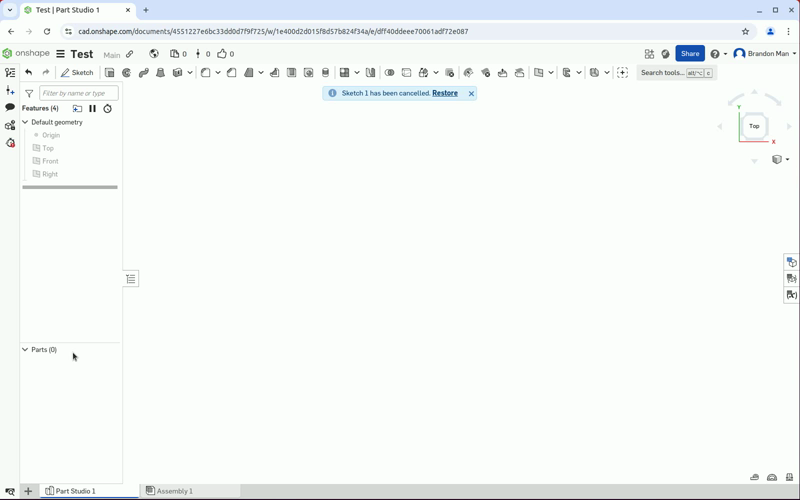
key(shift+p)
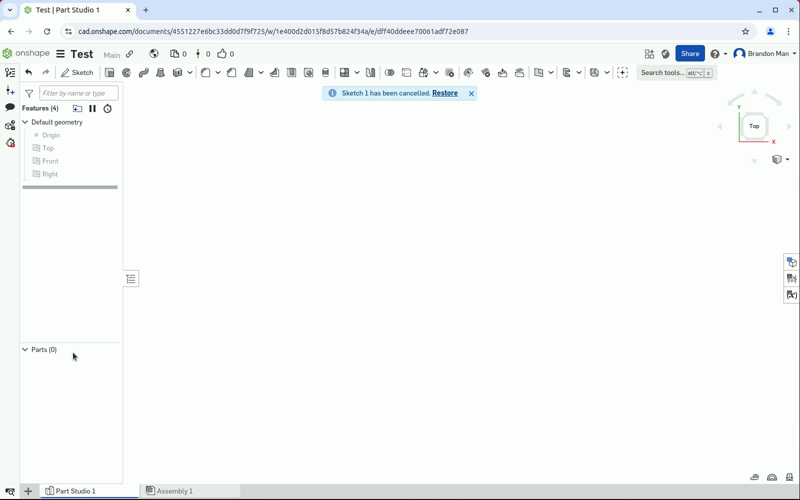
key(space)
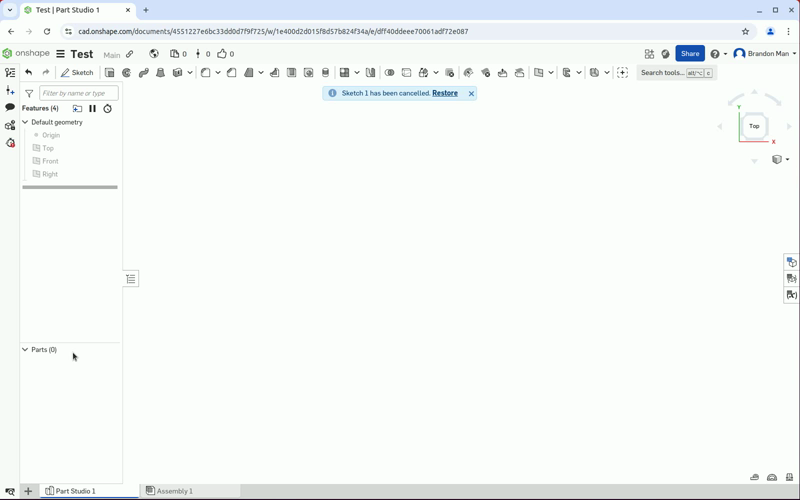
key_down(shift)
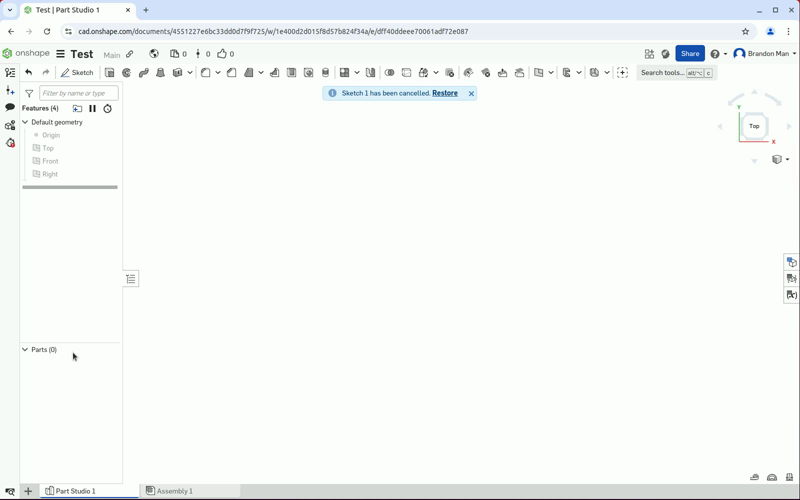
key(up)
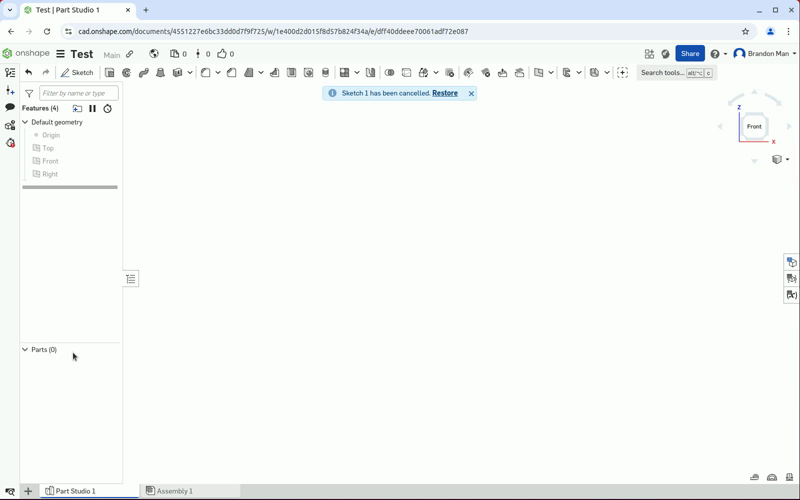
key_up(shift)
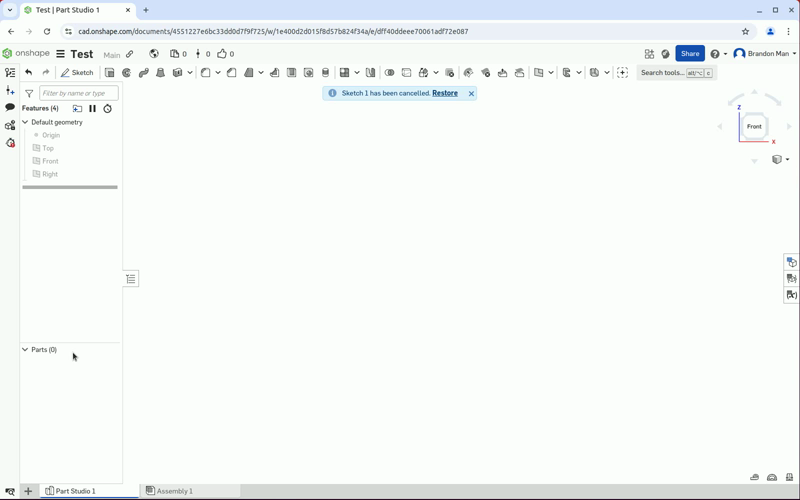
mouse_move(73, 352)
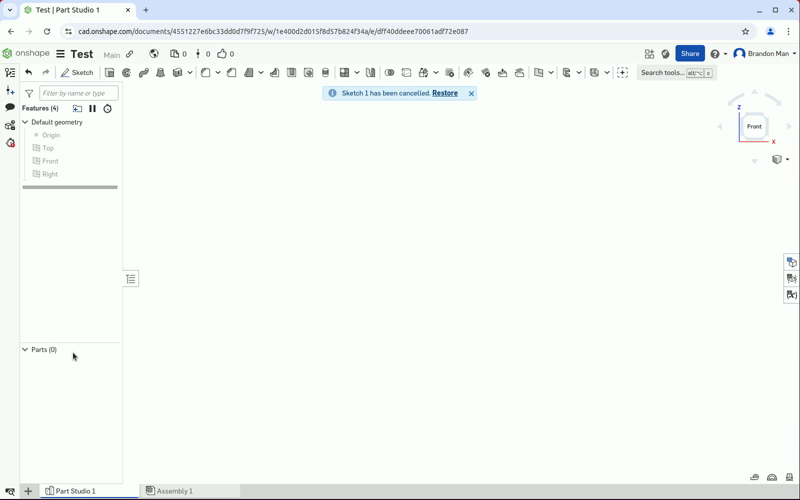
key(shift+y)
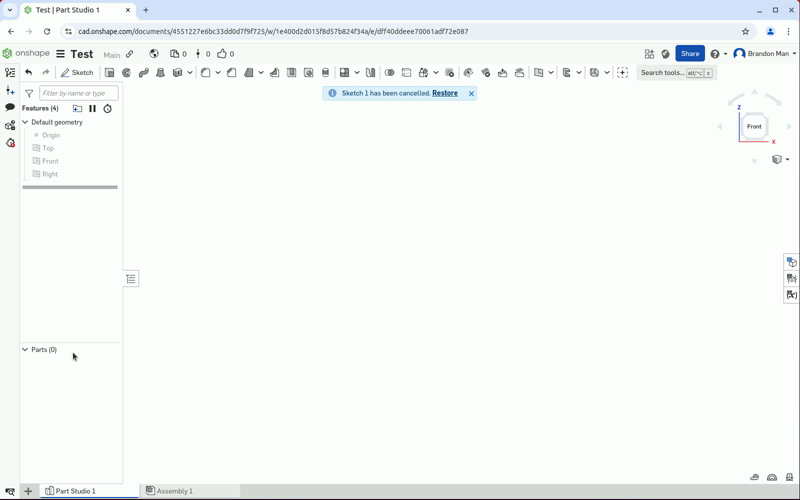
key(shift+s)
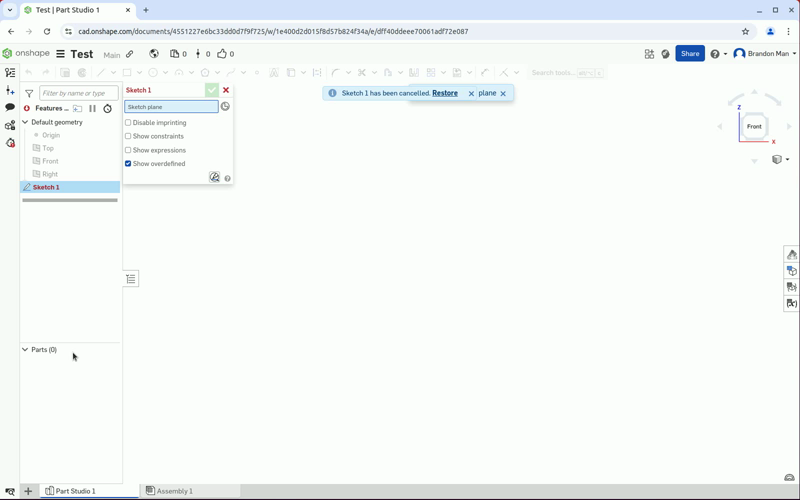
mouse_move(73, 163)
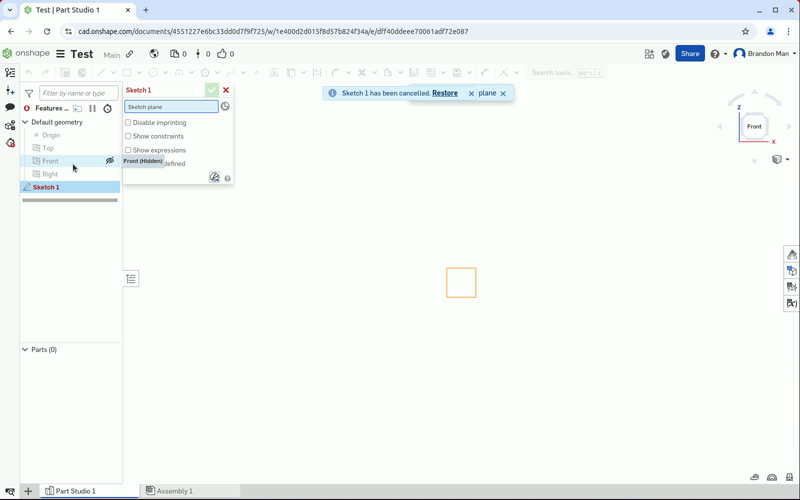
click(73, 163)
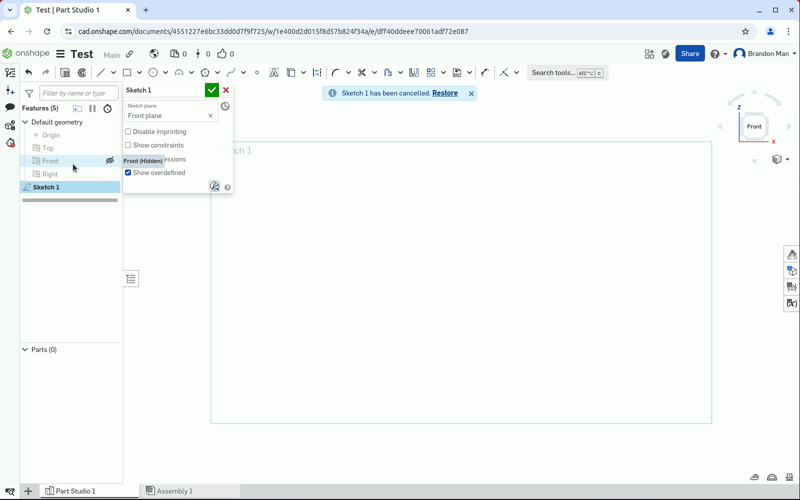
mouse_move(73, 352)
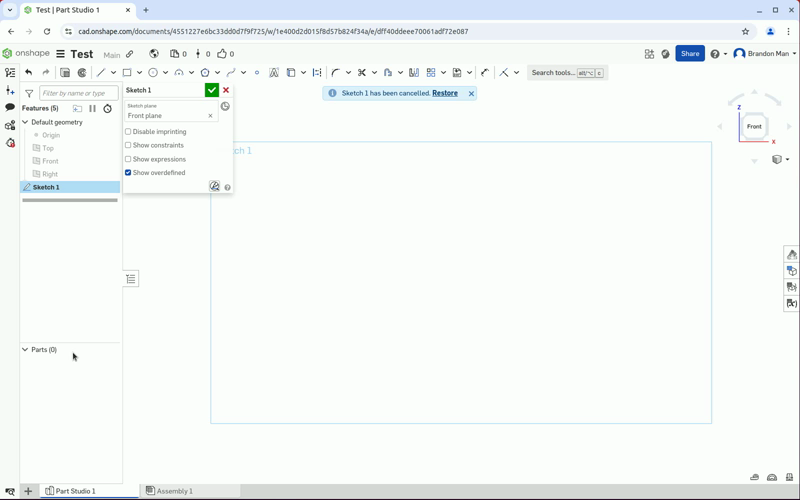
key(y)
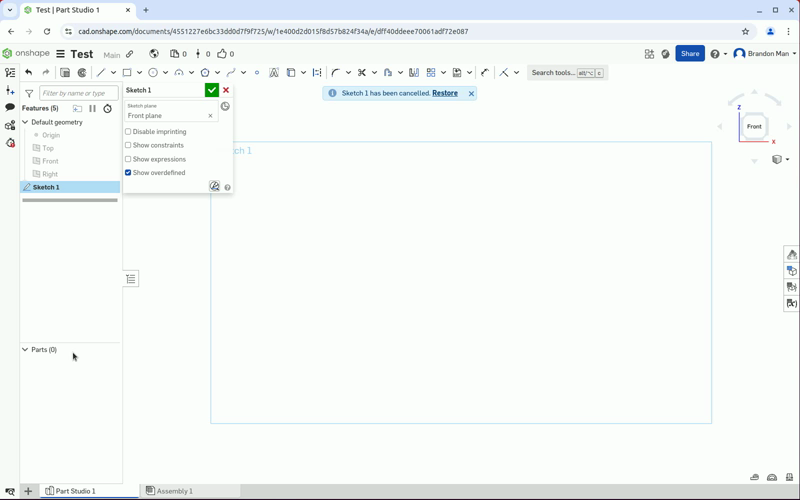
key(l)
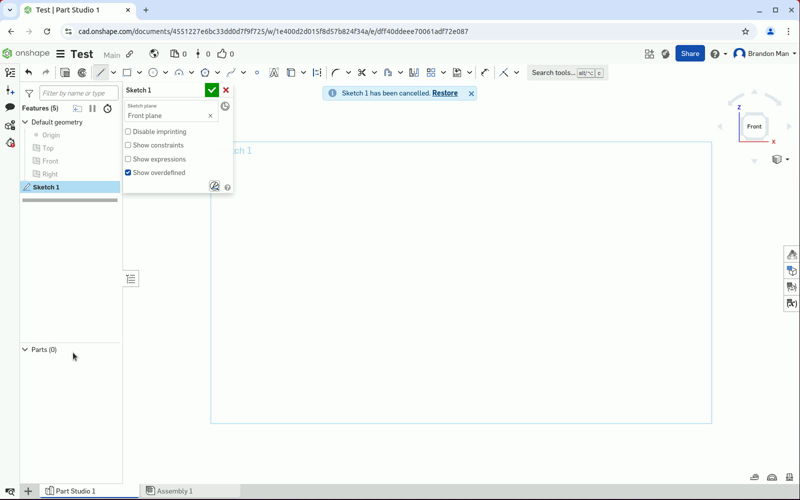
key_down(shift)
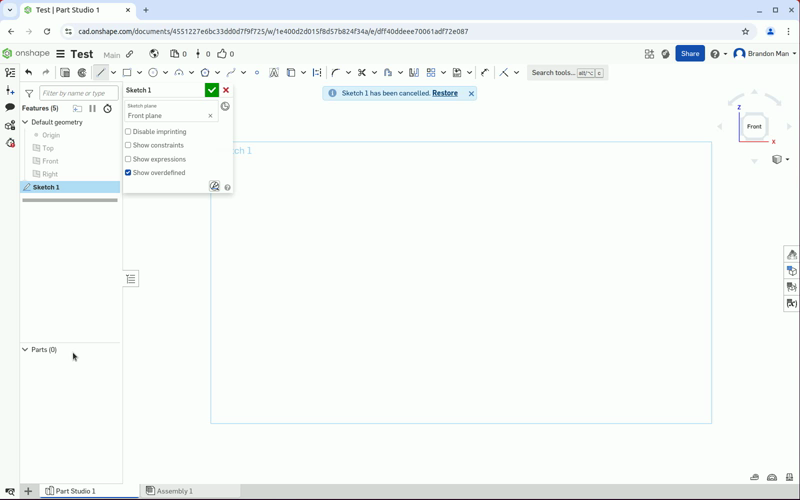
mouse_move(460, 282)
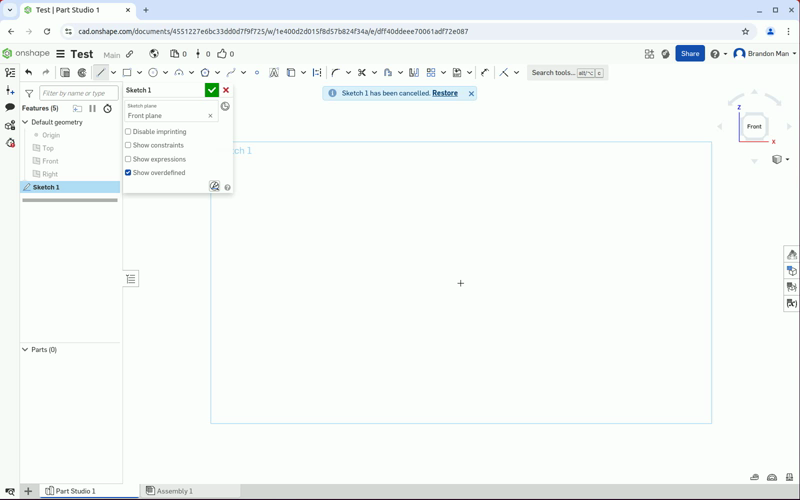
click(460, 282)
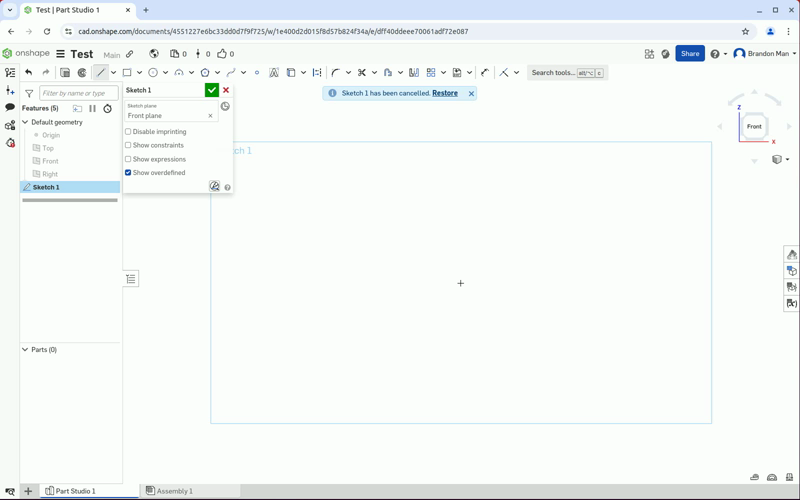
key_up(shift)
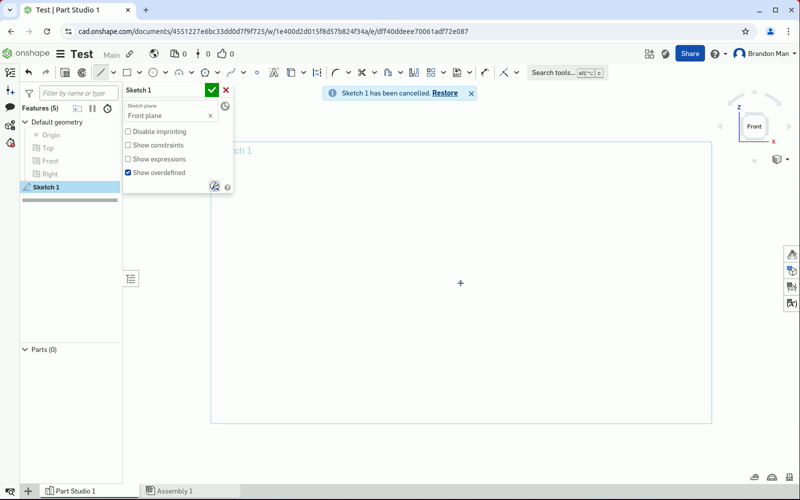
key_down(shift)
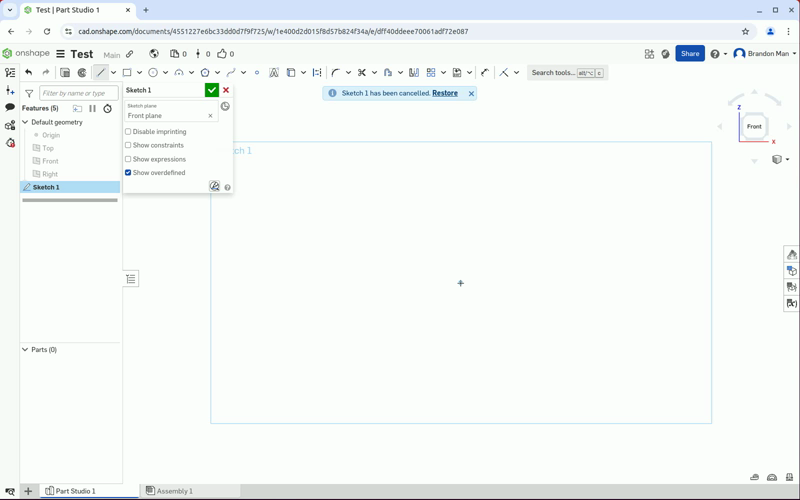
mouse_move(490, 282)
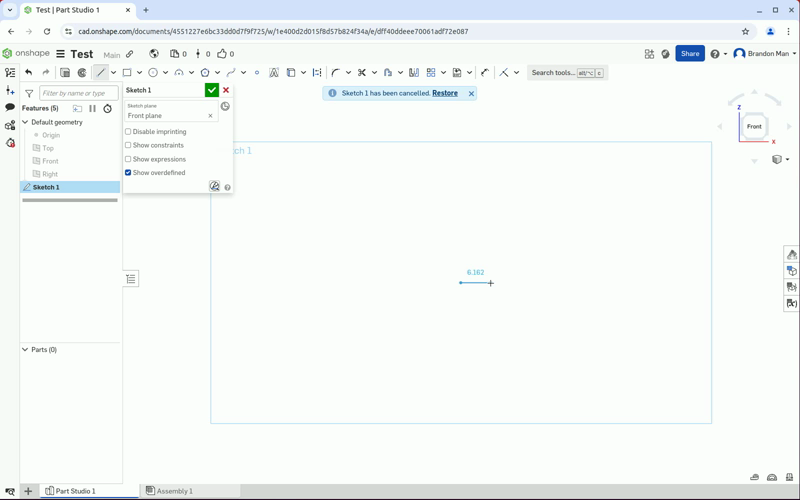
mouse_move(498, 282)
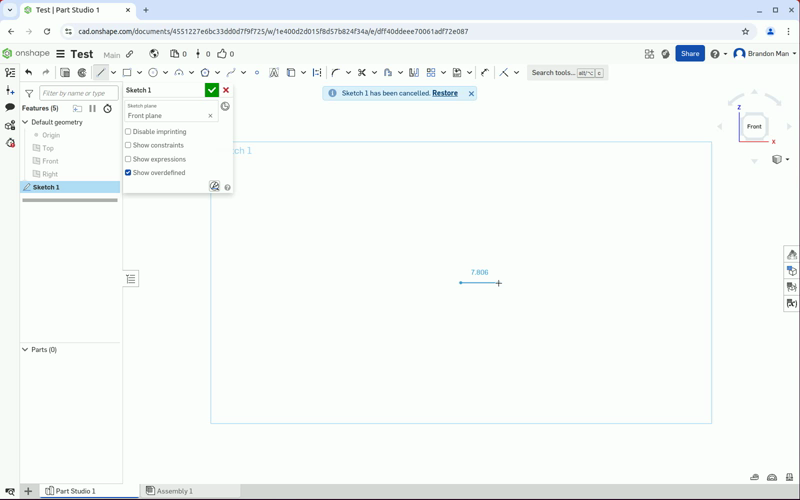
click(498, 282)
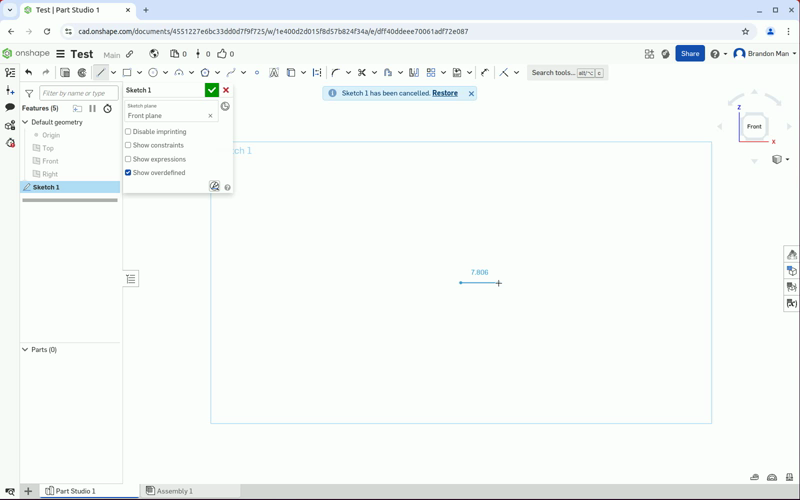
key_up(shift)
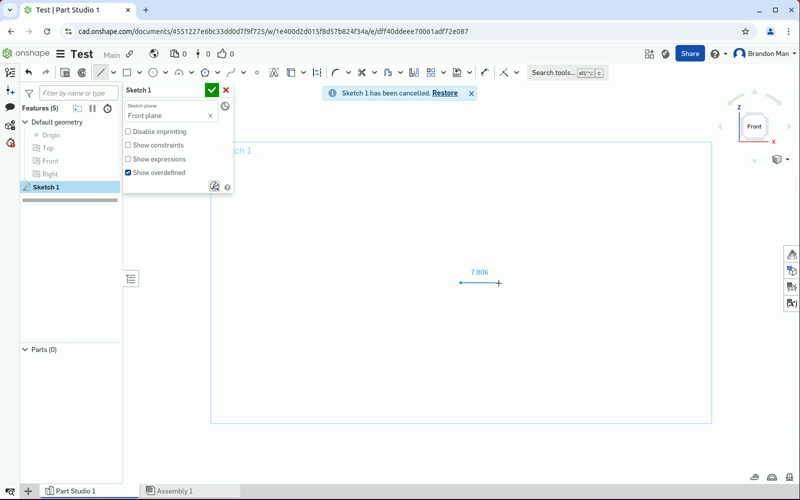
key_down(shift)
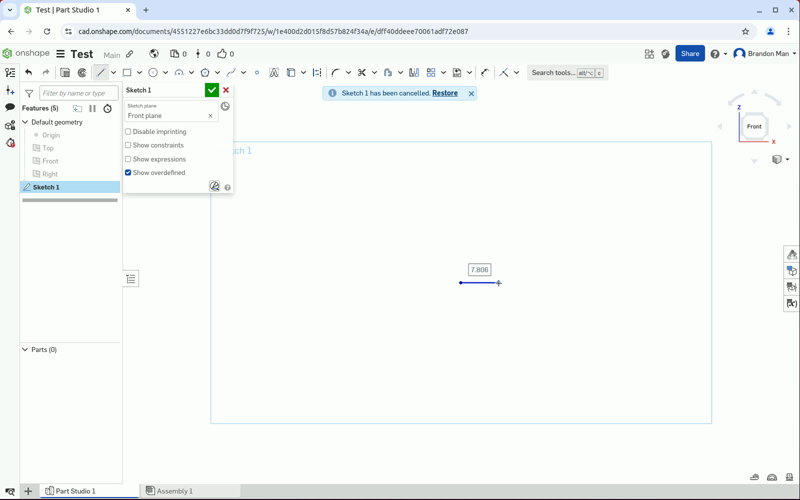
mouse_move(528, 282)
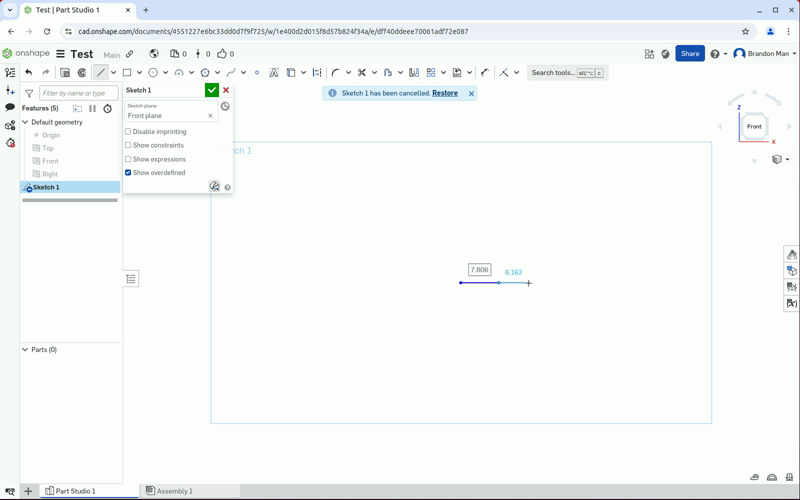
mouse_move(498, 245)
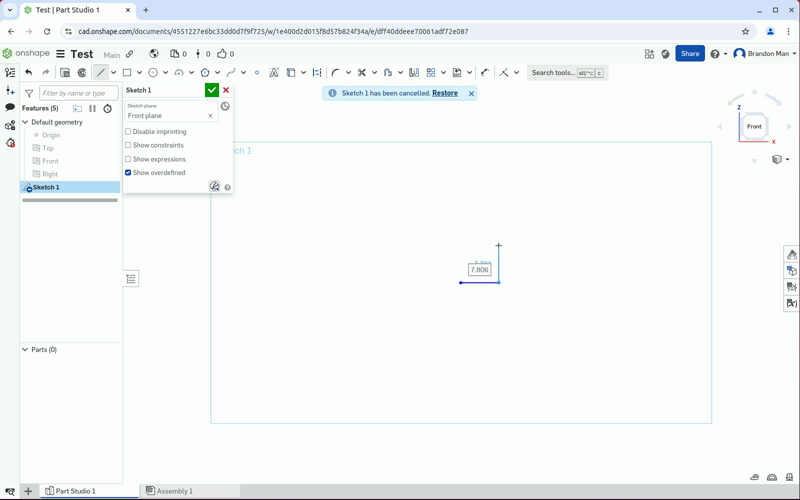
click(498, 245)
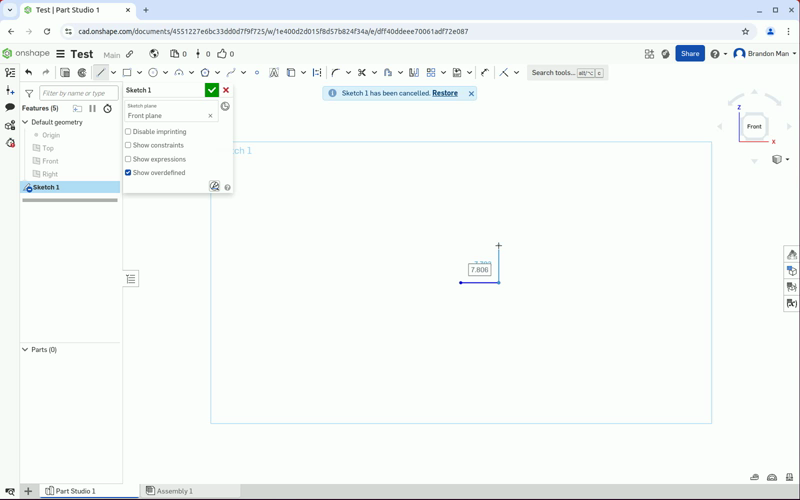
key_up(shift)
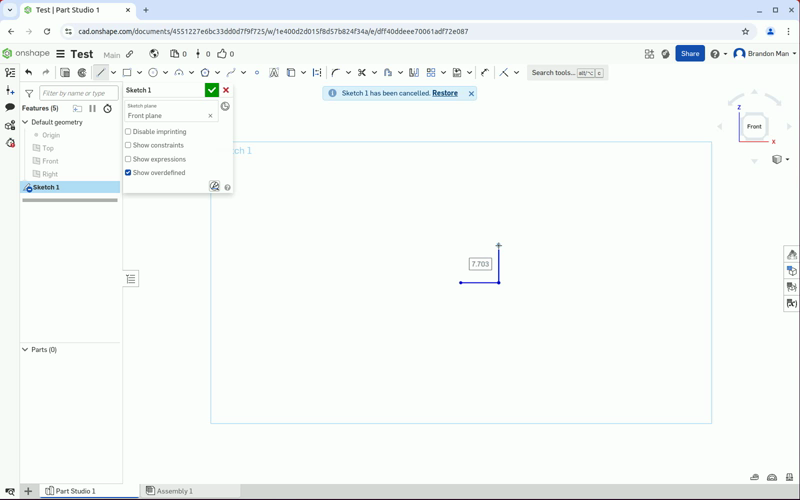
key_down(shift)
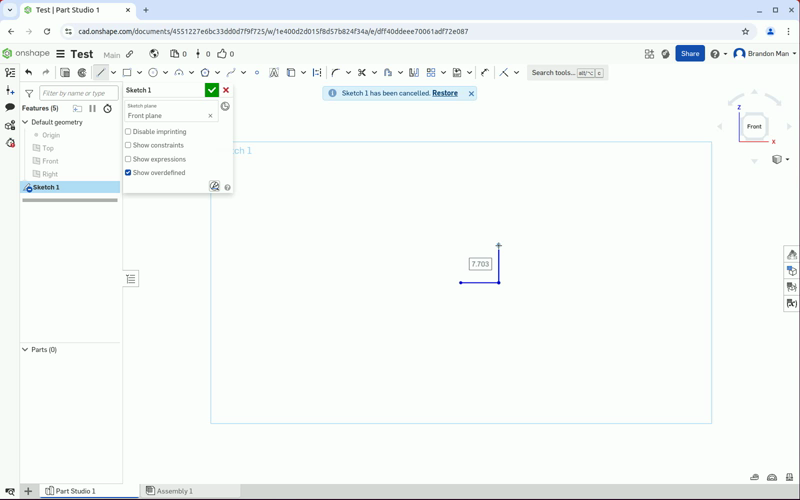
mouse_move(498, 170)
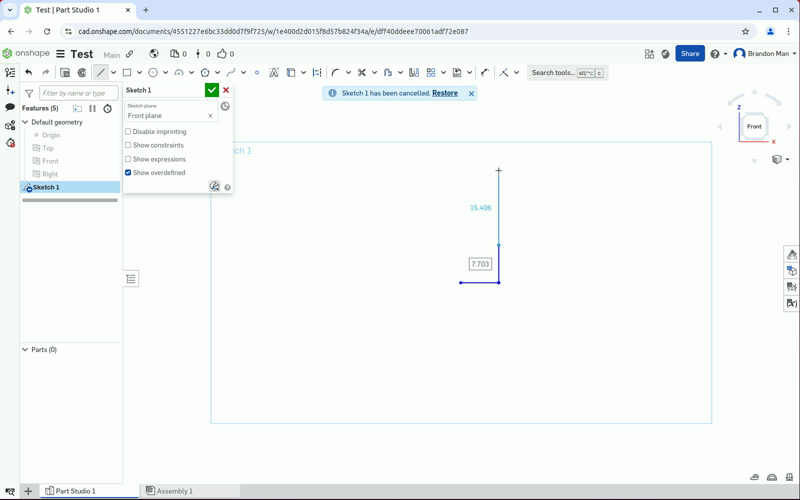
click(498, 170)
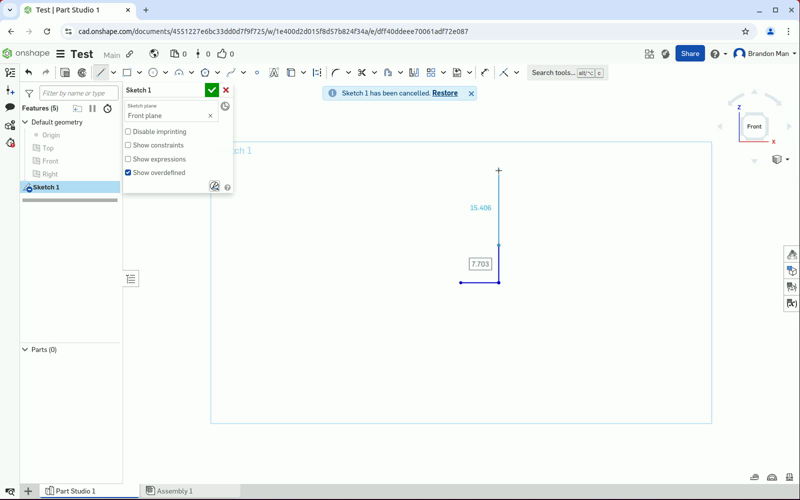
key_up(shift)
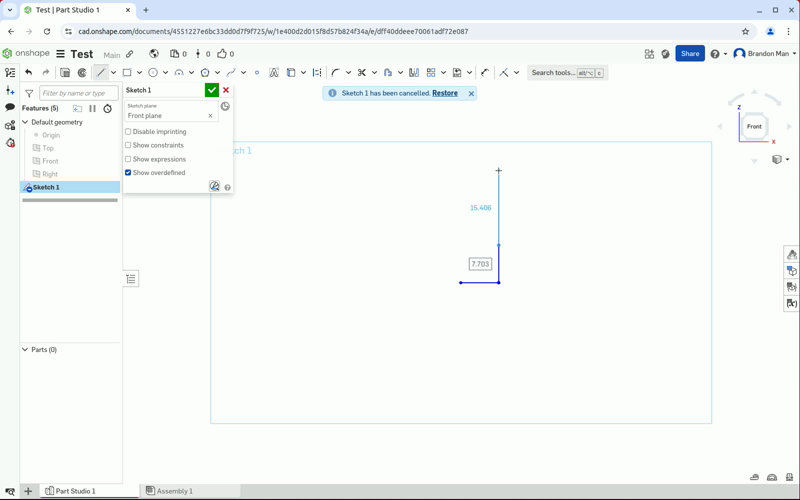
key_down(shift)
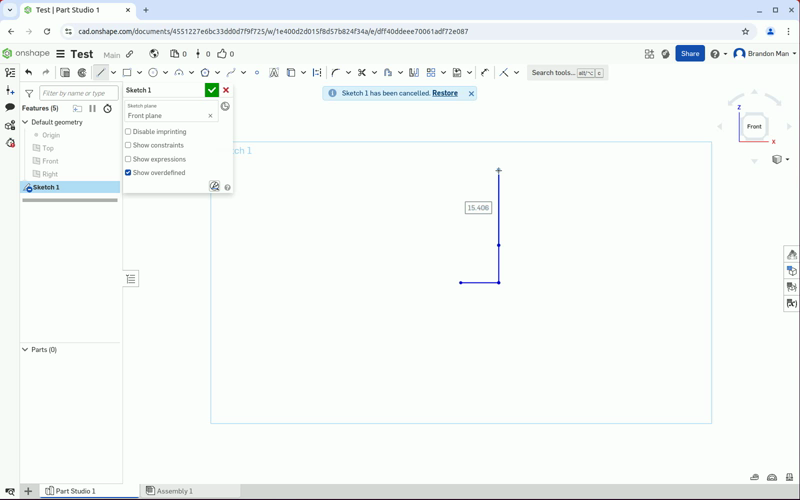
mouse_move(528, 170)
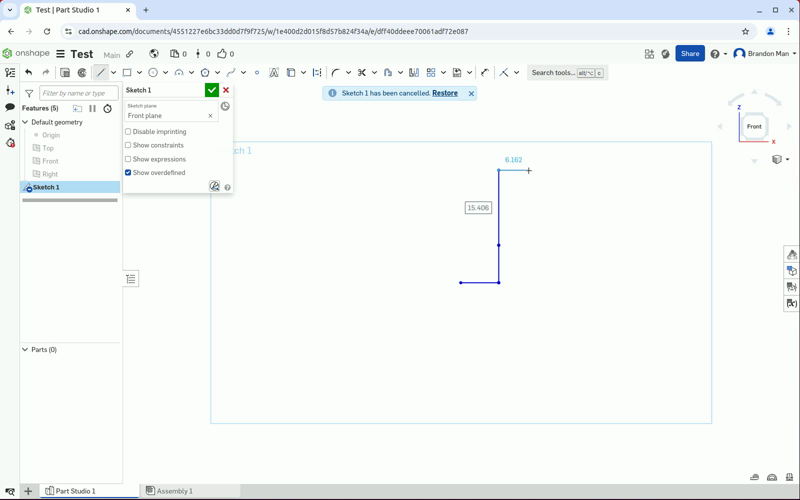
mouse_move(460, 170)
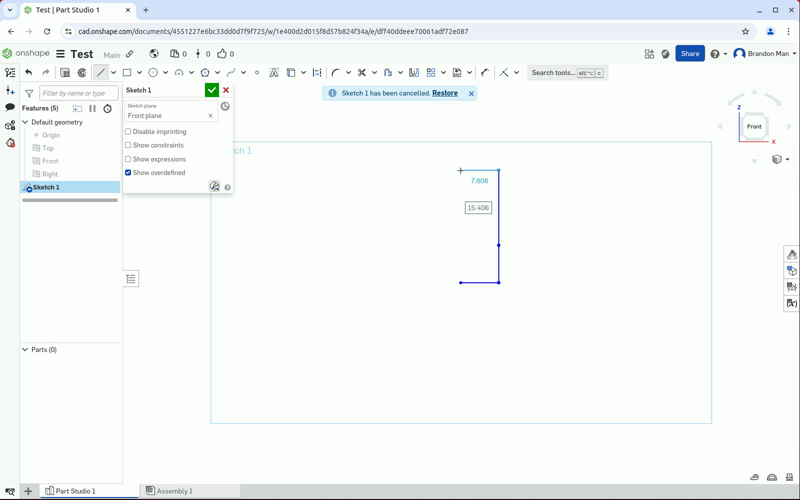
click(460, 170)
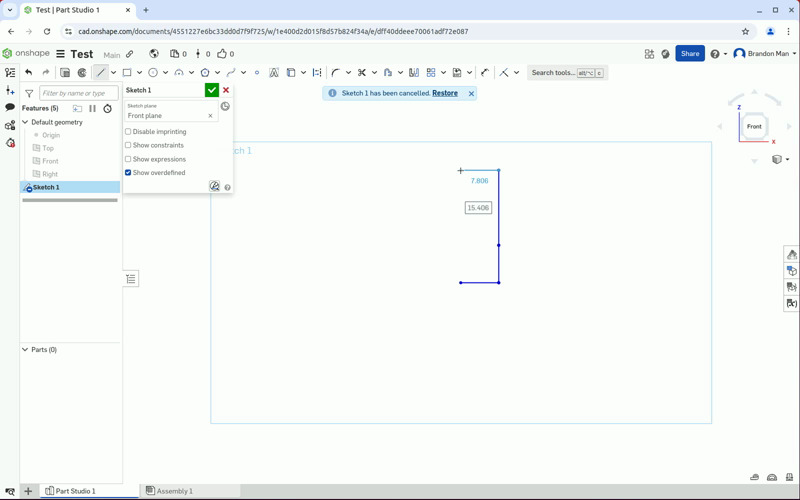
key_up(shift)
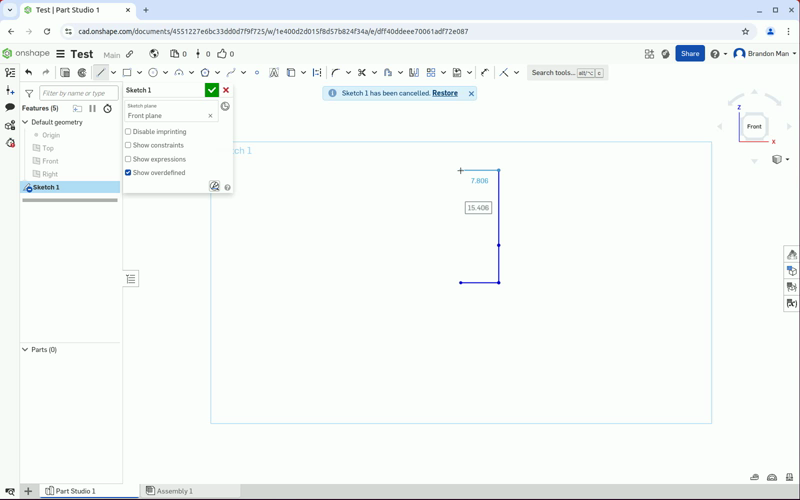
key_down(shift)
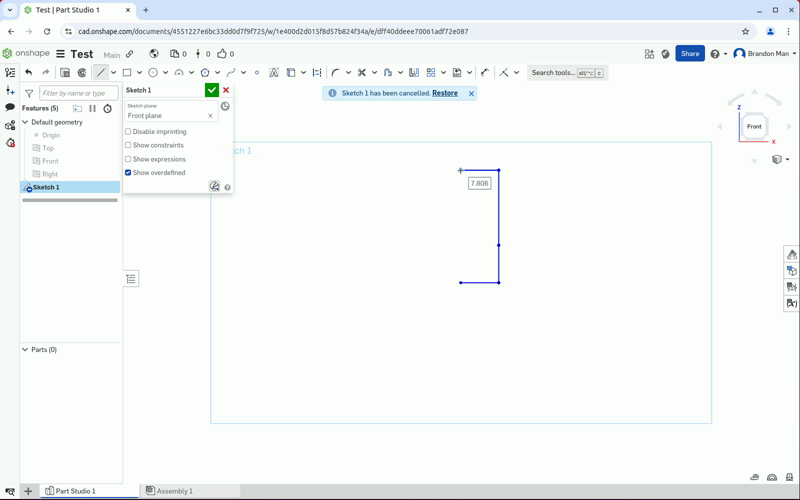
mouse_move(460, 282)
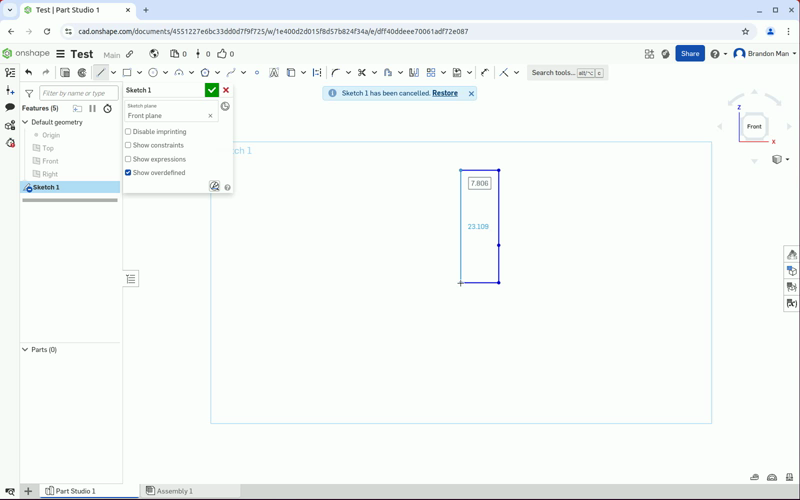
key_up(shift)
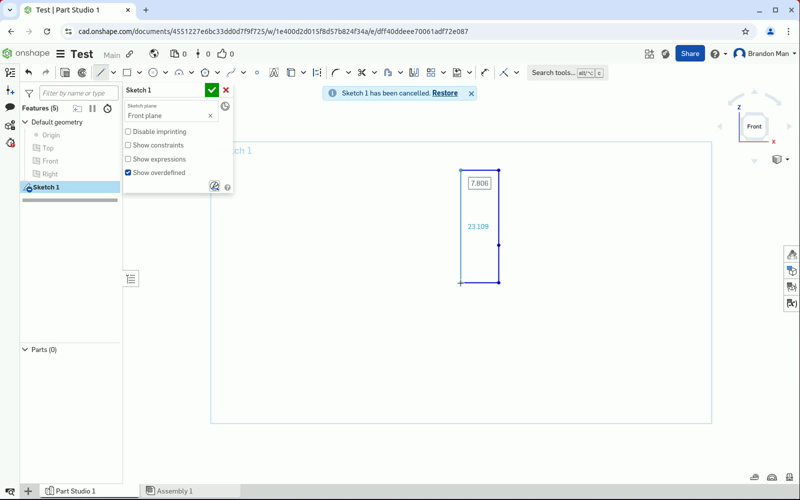
click(460, 282)
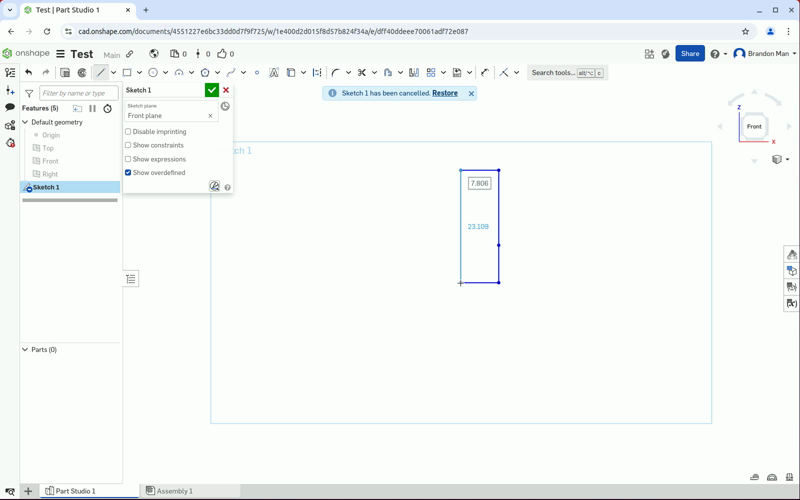
key(esc)
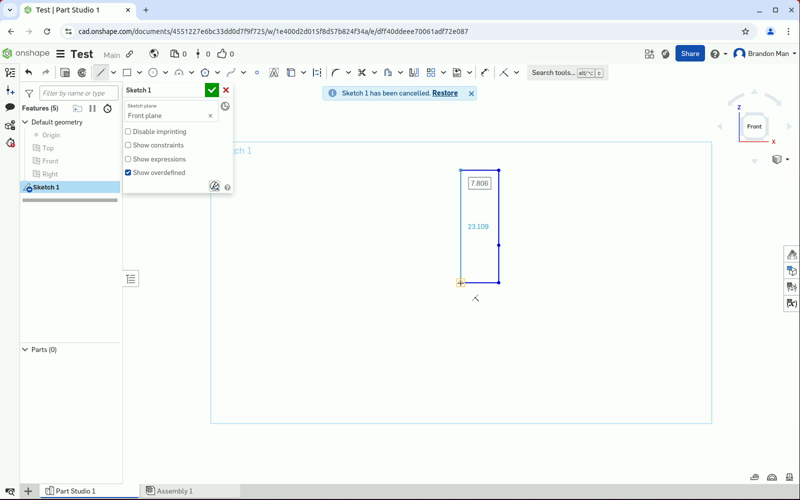
mouse_move(479, 279)
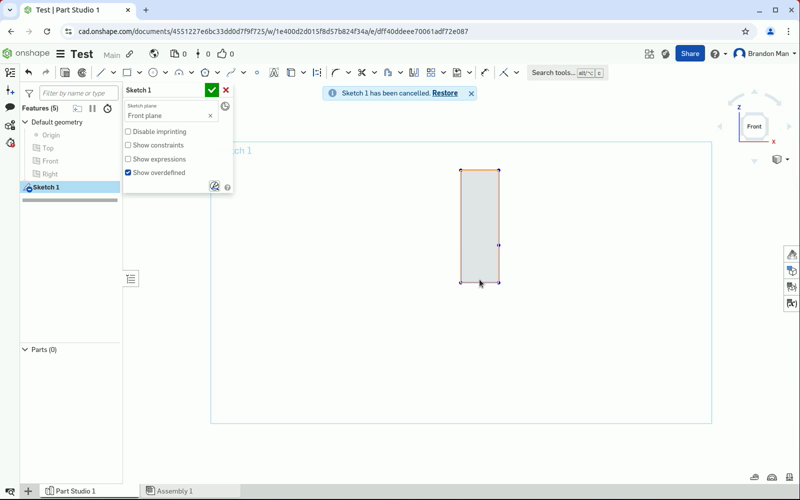
click(479, 279)
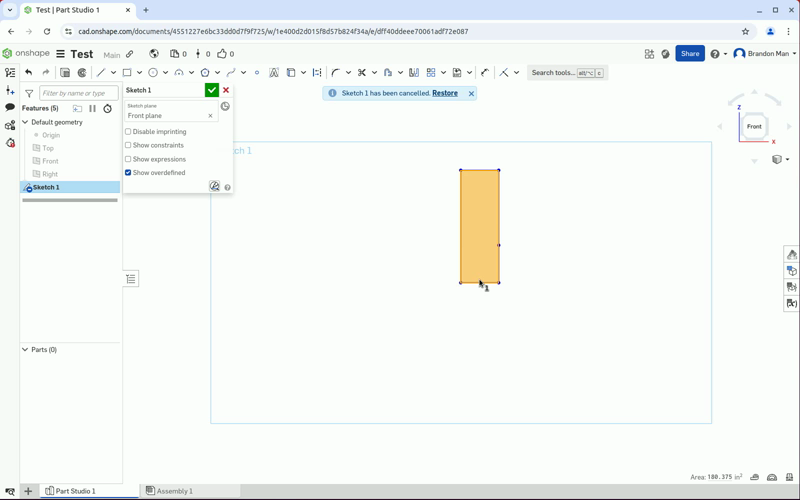
mouse_move(73, 352)
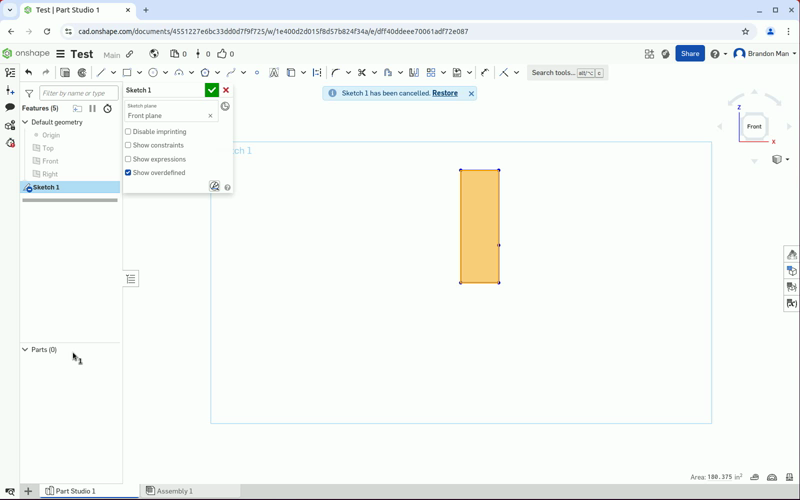
key(shift+y)
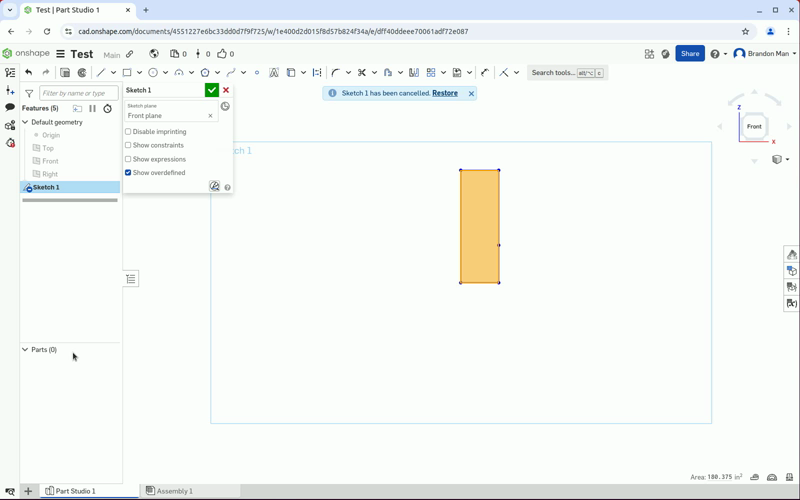
key(shift+e)
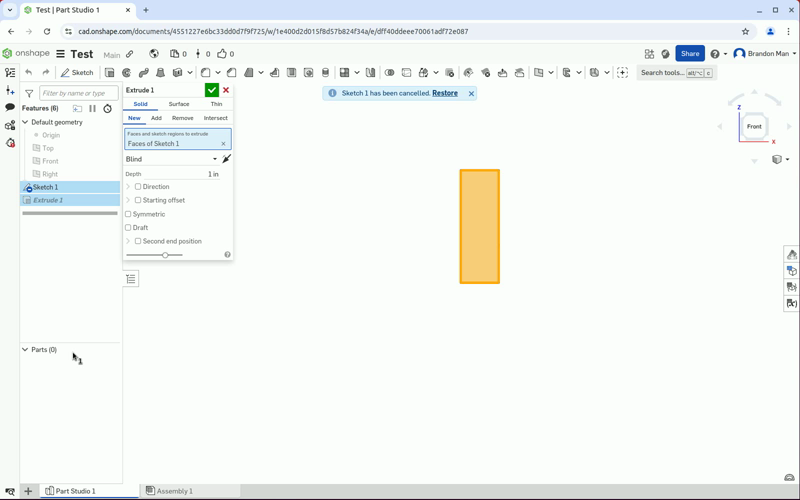
mouse_move(143, 106)
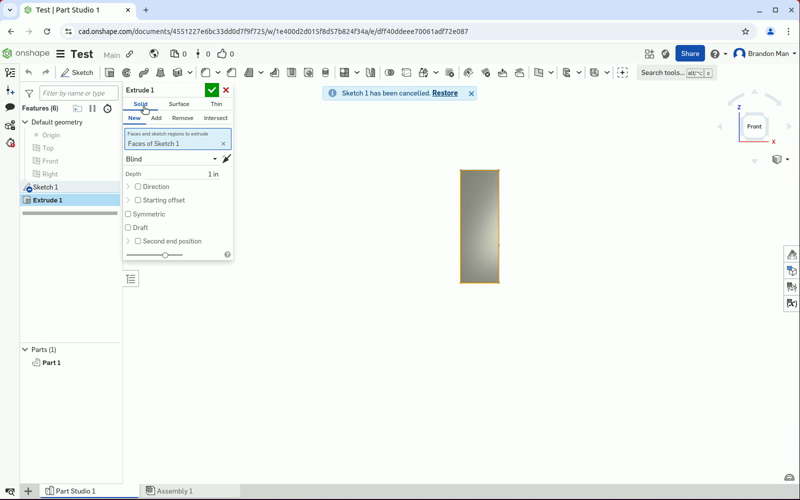
click(143, 106)
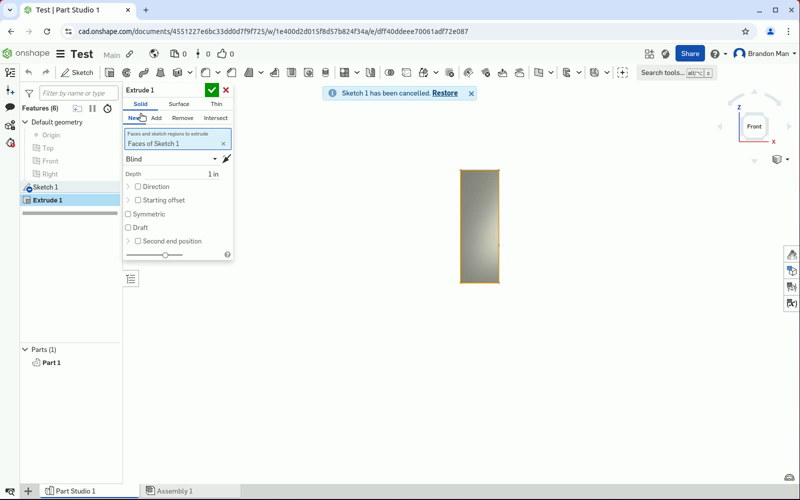
mouse_move(137, 120)
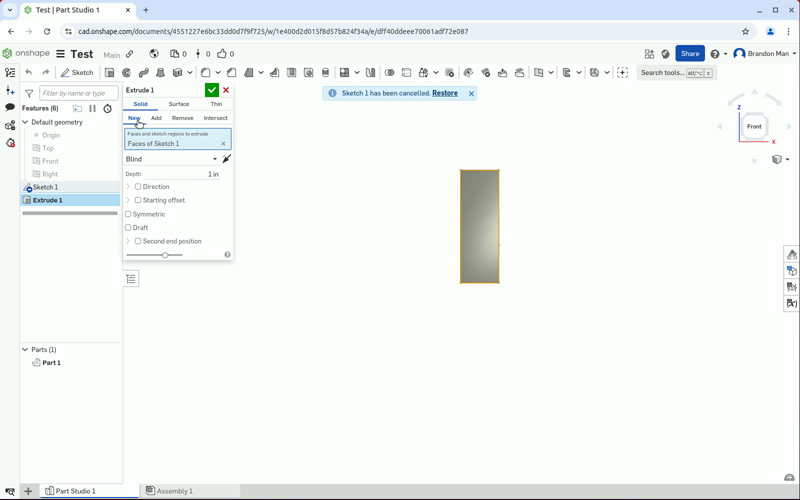
click(137, 120)
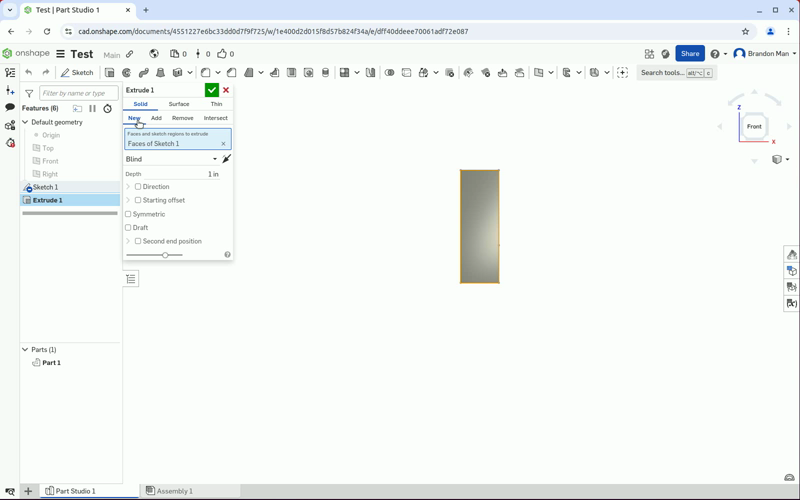
key(tab, 4)
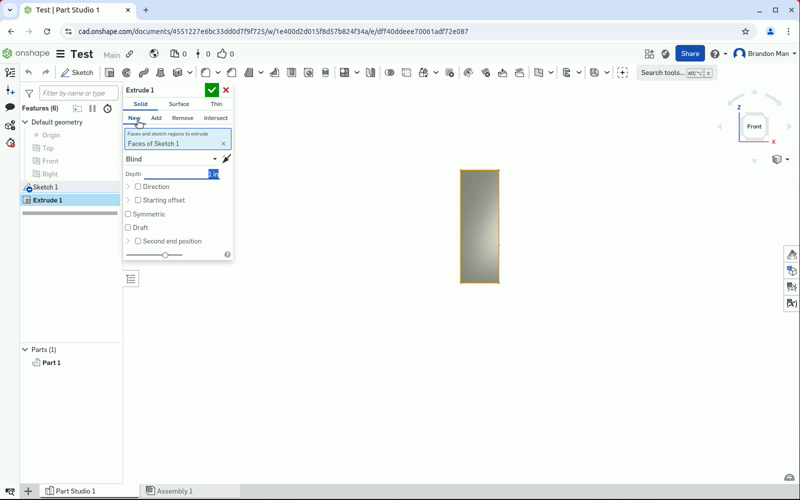
text(7.703)
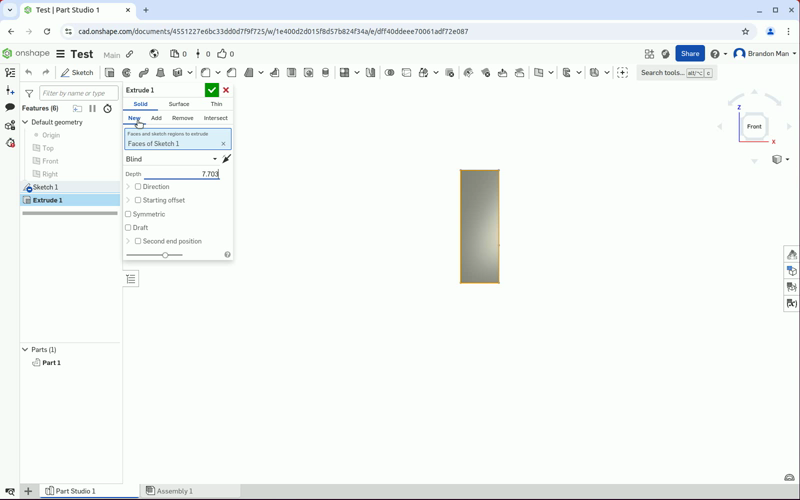
key(enter)
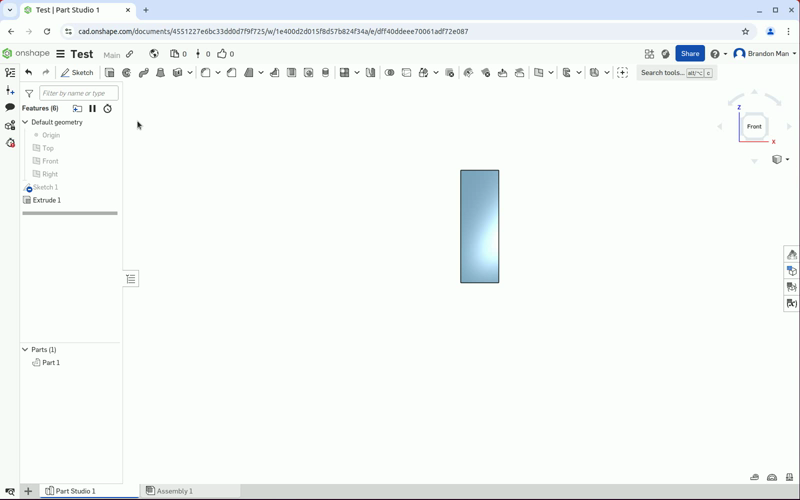
key(shift+h)
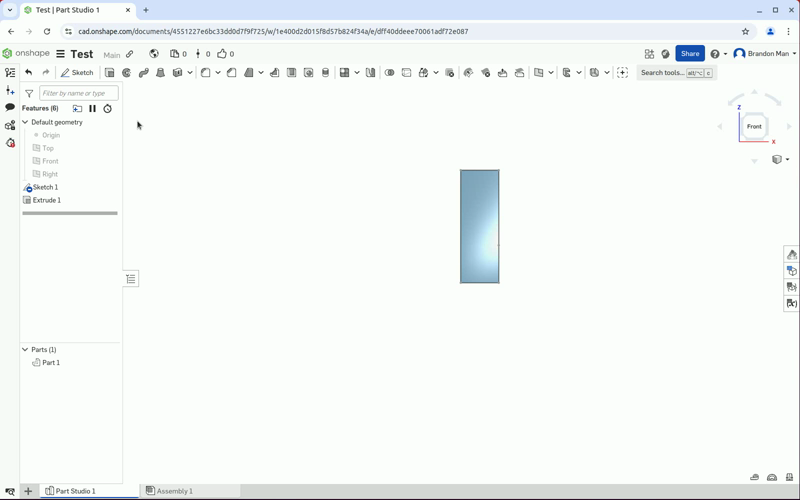
key(shift+h)
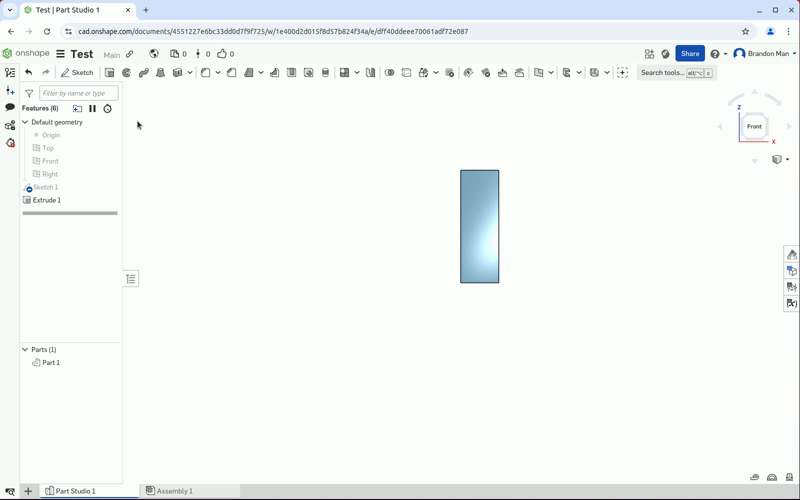
mouse_move(73, 189)
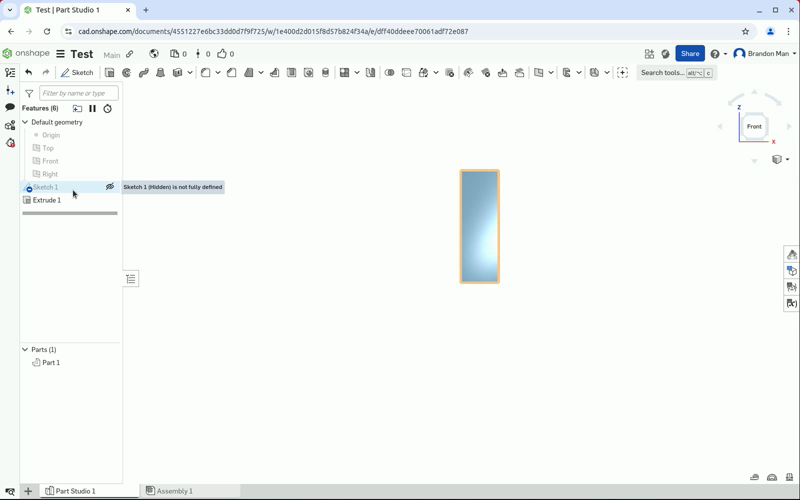
click(73, 189)
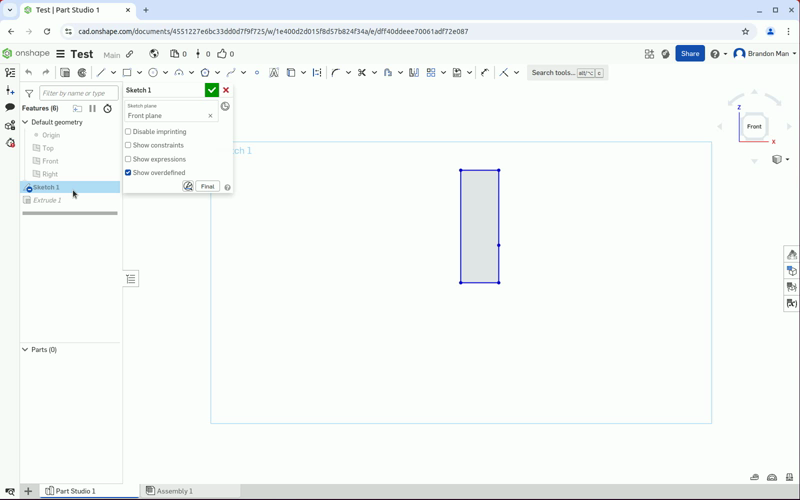
mouse_move(229, 92)
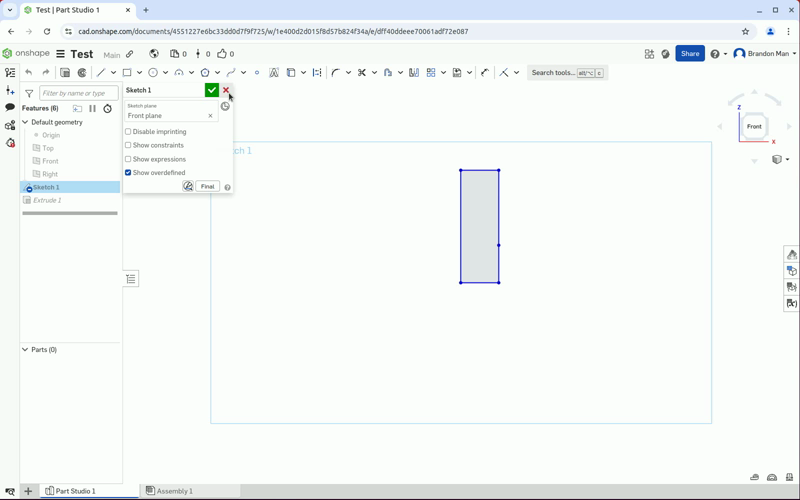
click(229, 92)
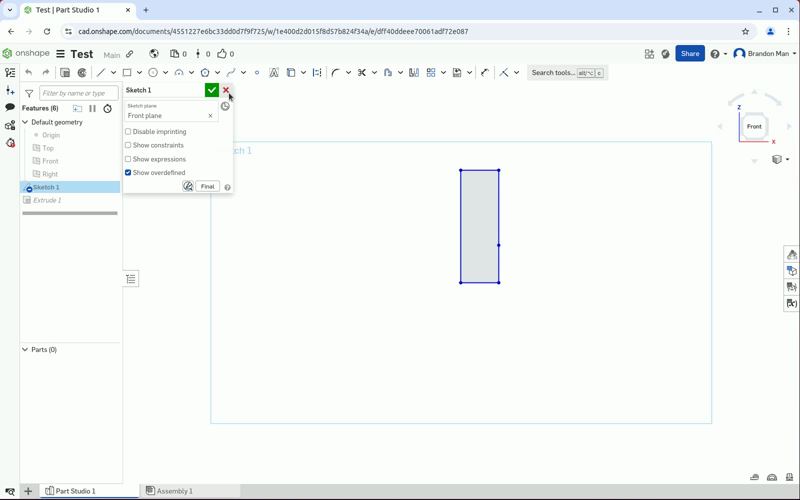
key(shift+s)
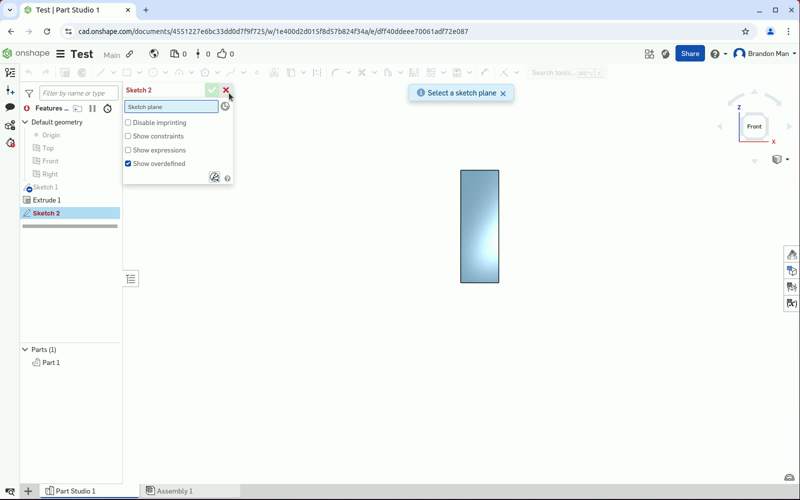
mouse_move(73, 163)
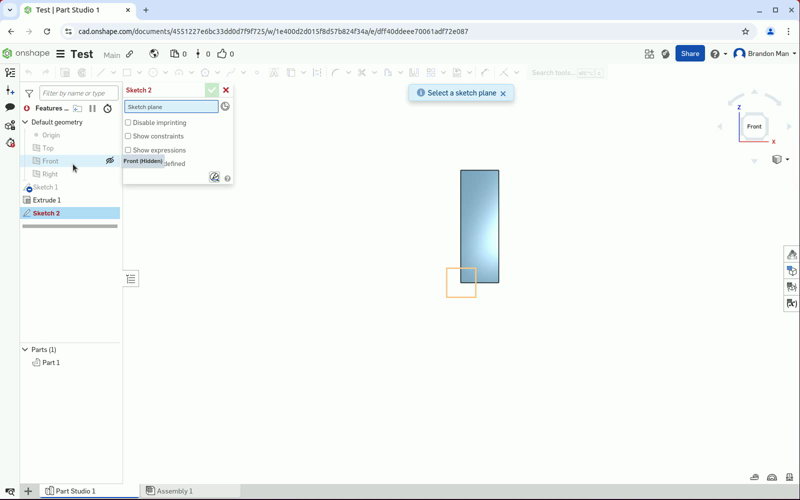
click(73, 163)
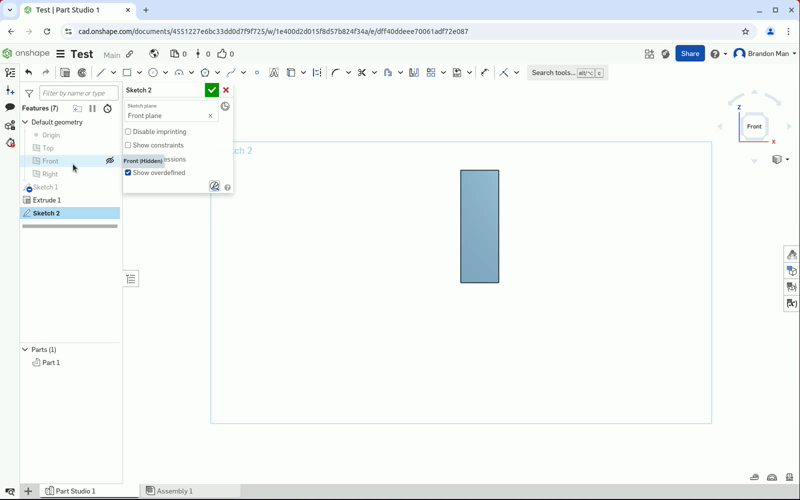
mouse_move(73, 352)
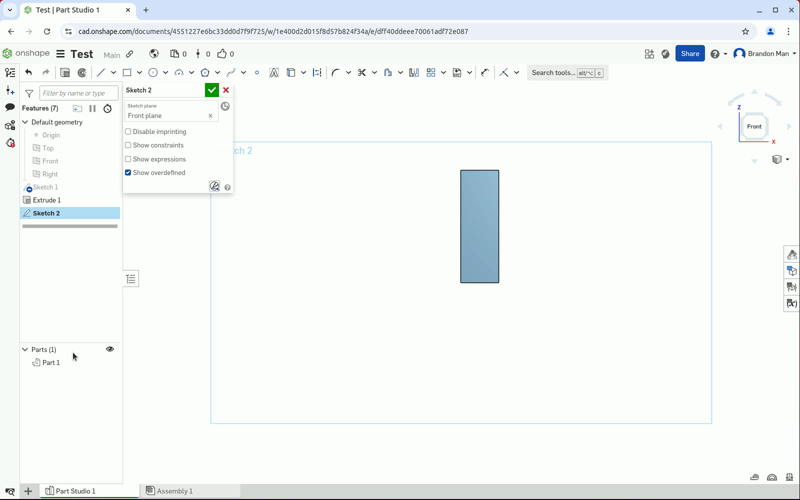
key(y)
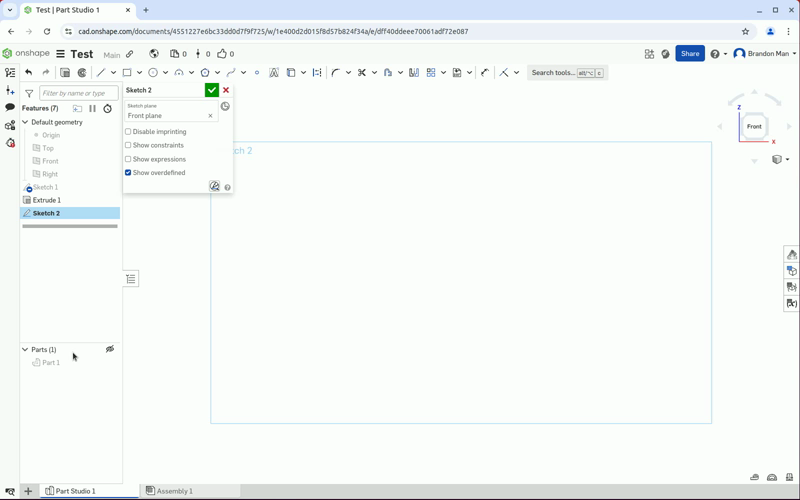
key(l)
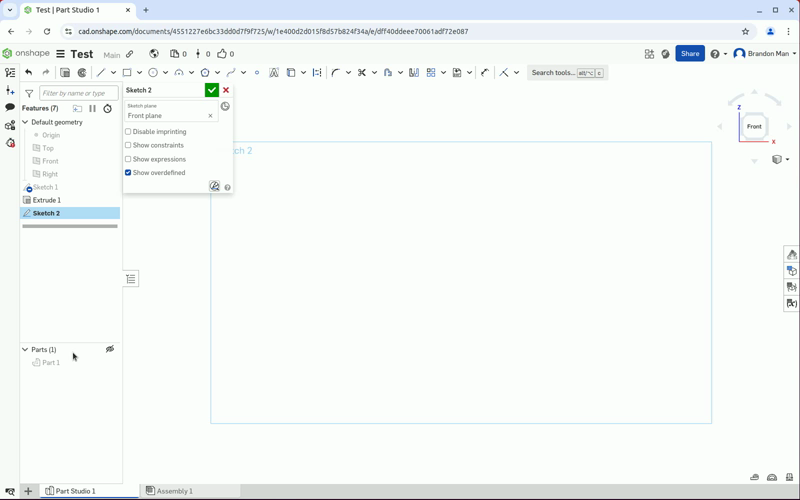
key_down(shift)
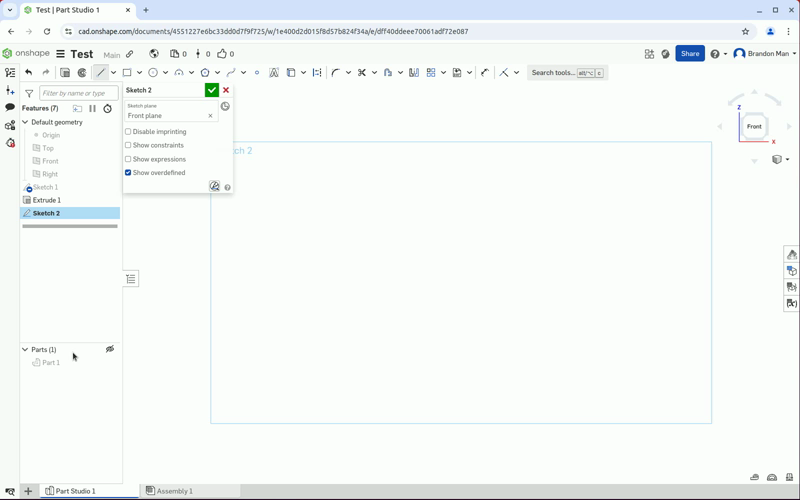
mouse_move(498, 282)
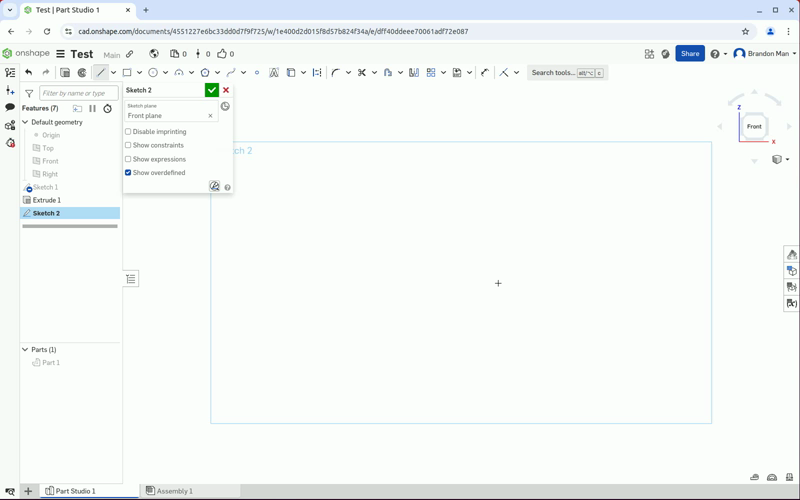
click(498, 282)
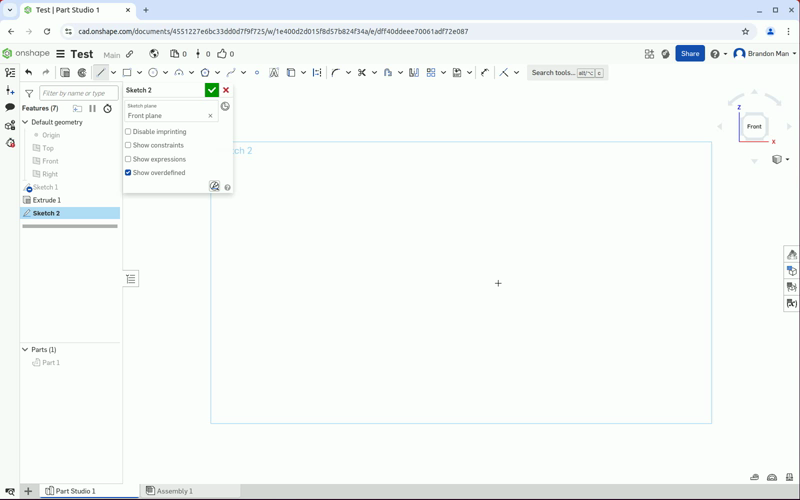
key_up(shift)
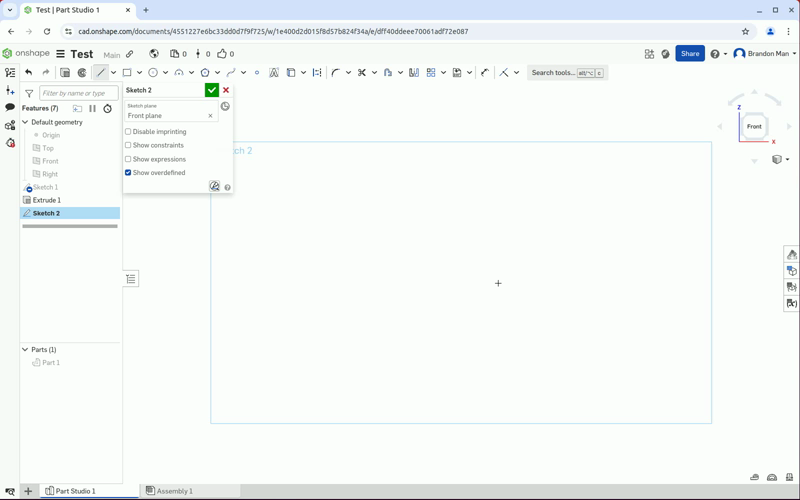
key_down(shift)
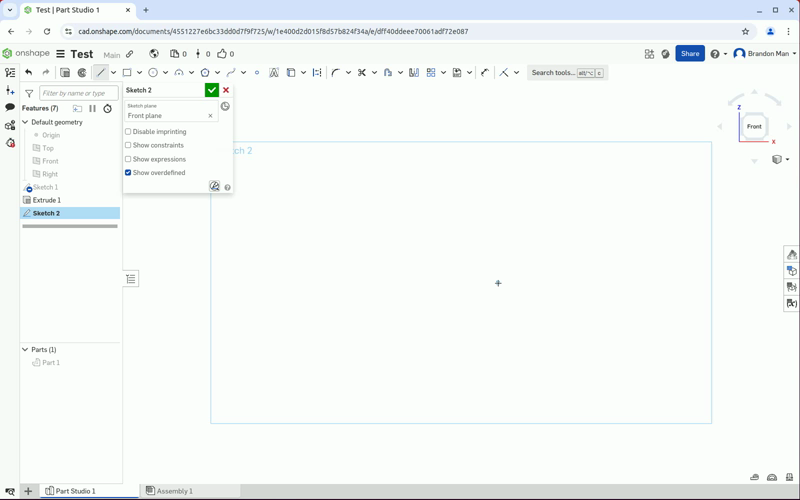
mouse_move(573, 282)
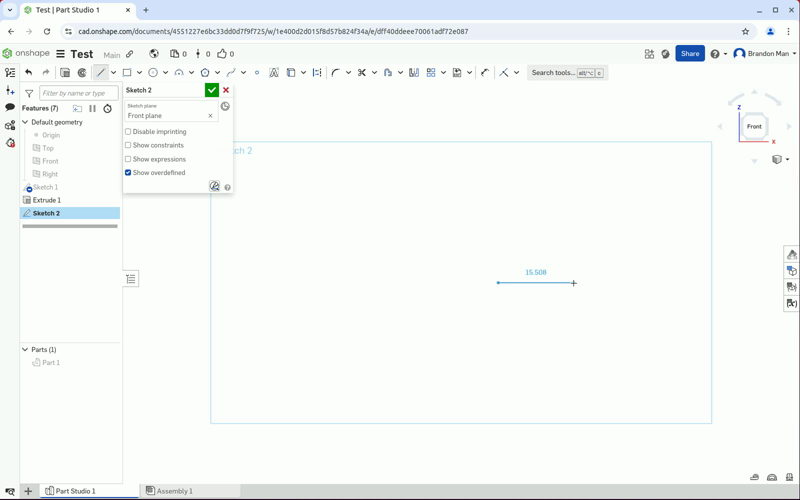
click(573, 282)
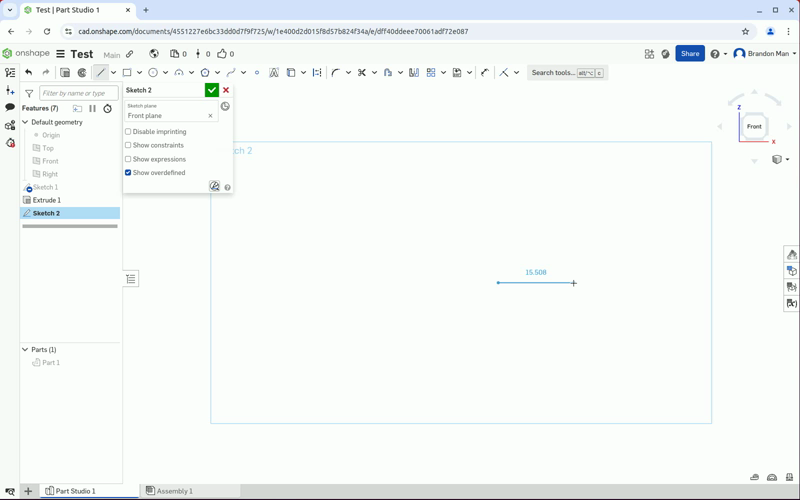
key_up(shift)
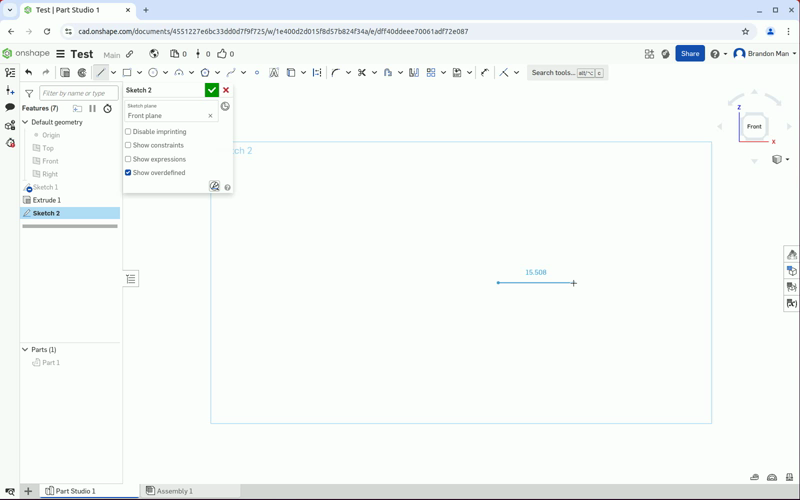
key_down(shift)
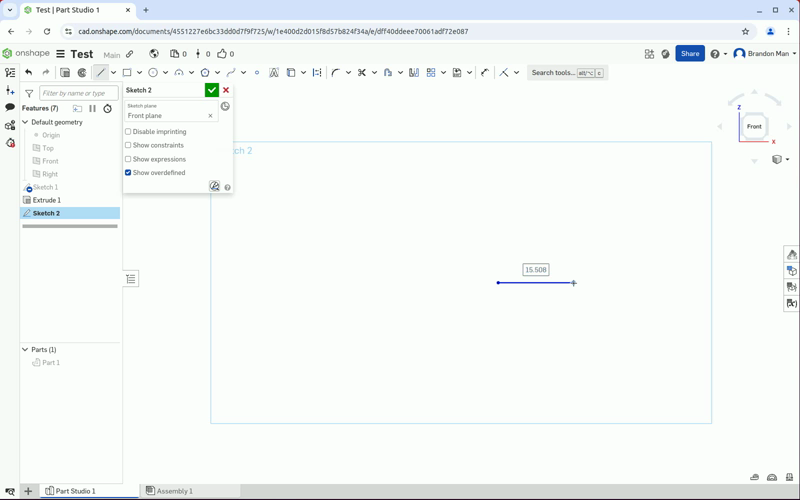
mouse_move(589, 282)
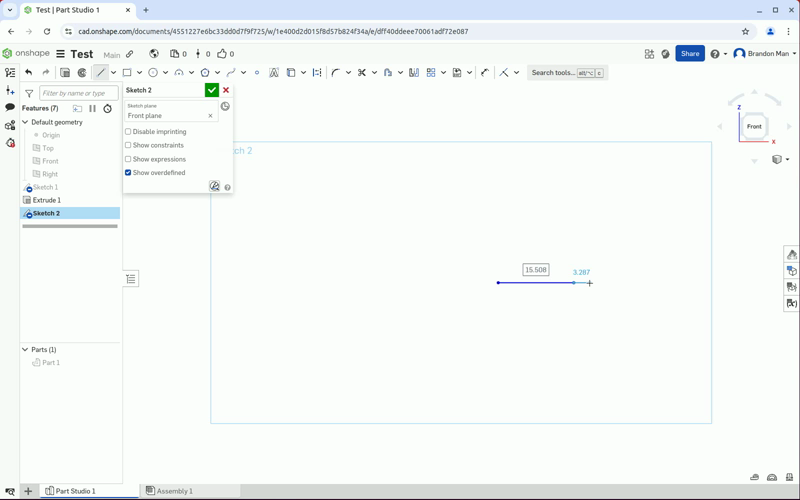
mouse_move(573, 244)
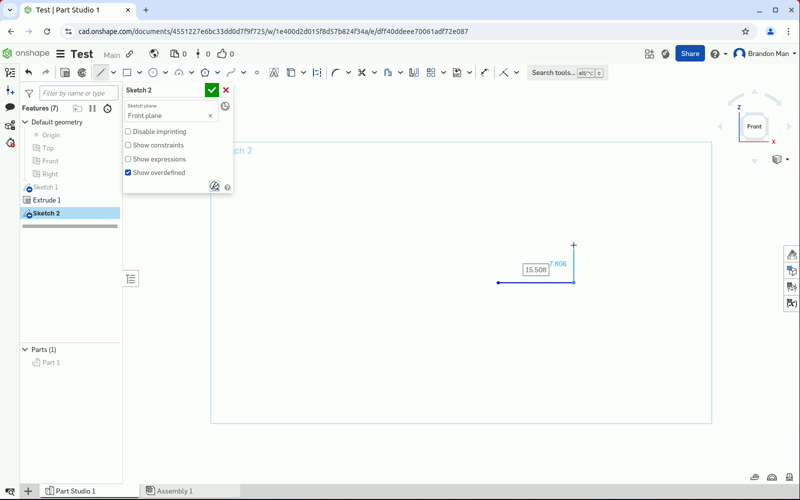
click(573, 244)
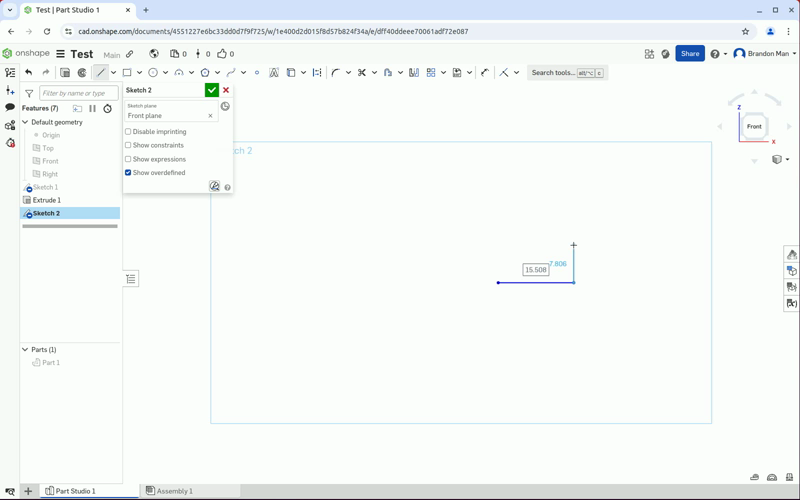
key_up(shift)
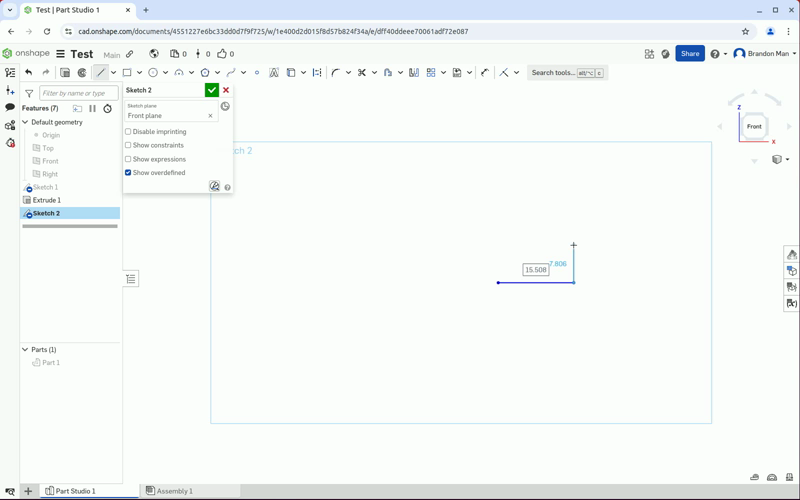
key_down(shift)
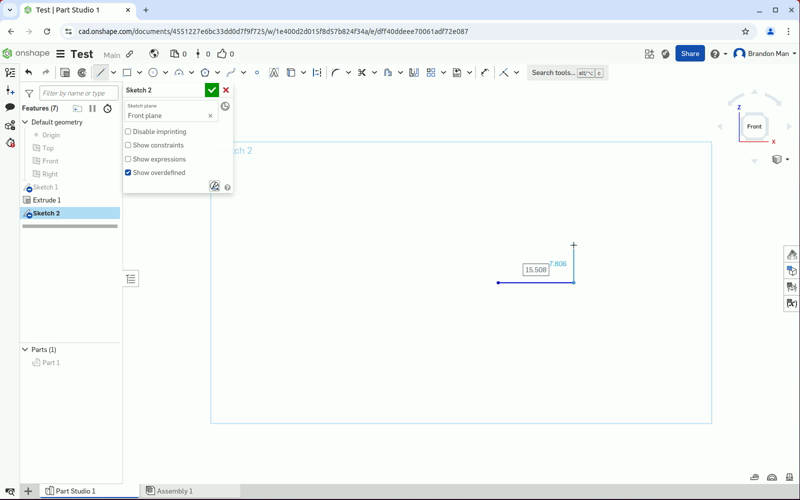
mouse_move(498, 244)
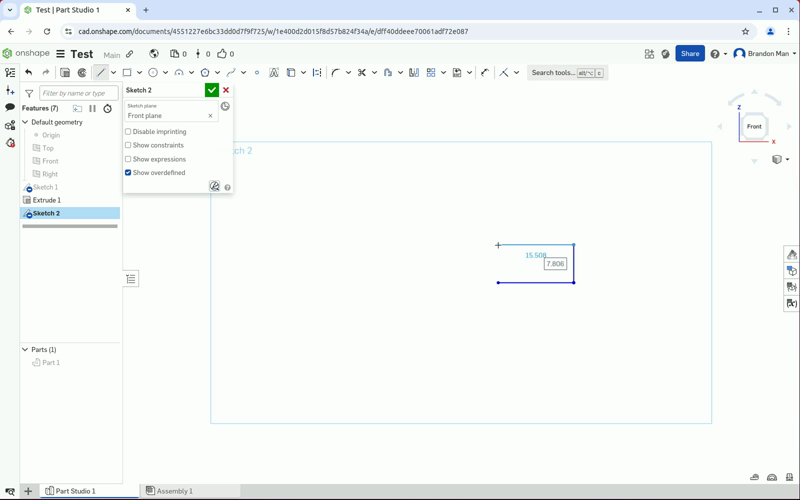
click(498, 244)
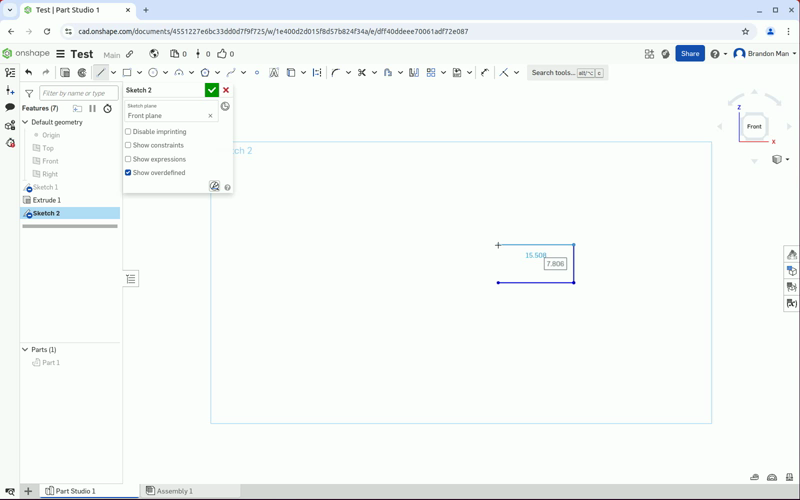
key_up(shift)
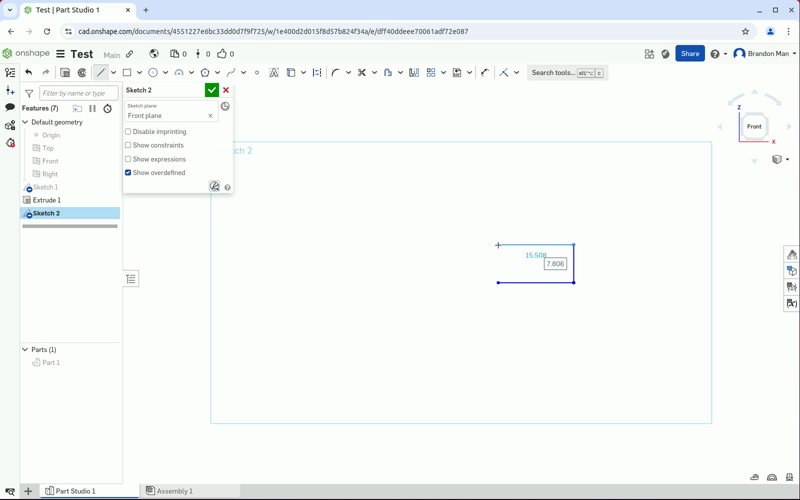
mouse_move(528, 244)
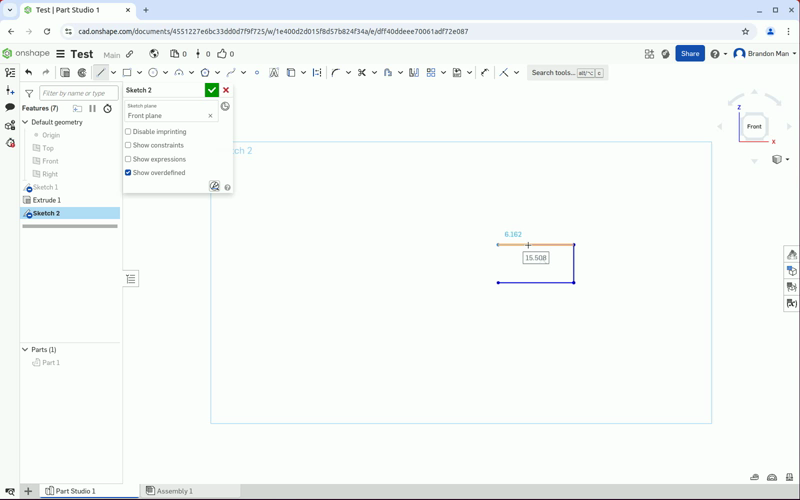
key_down(shift)
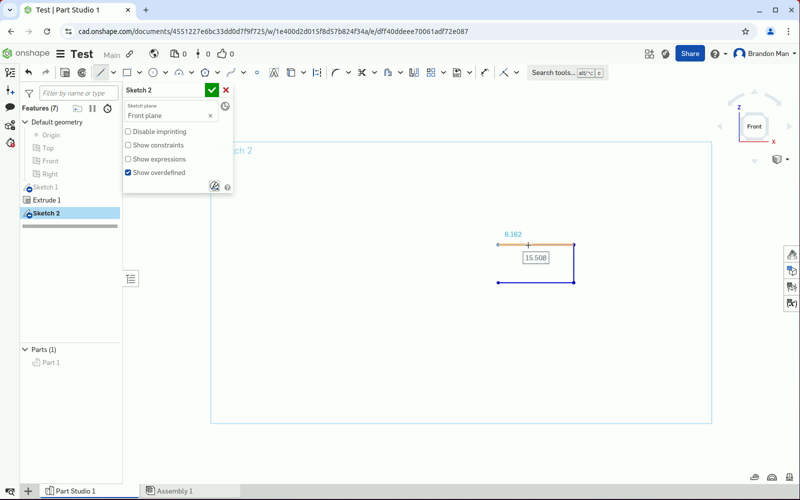
mouse_move(498, 282)
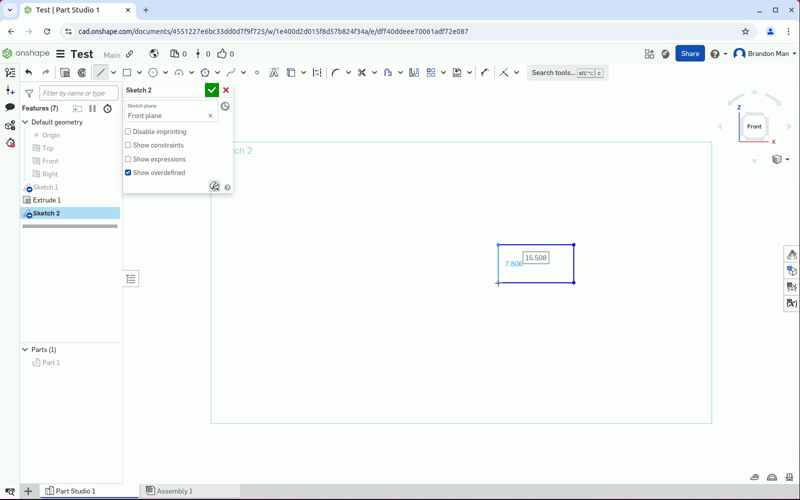
key_up(shift)
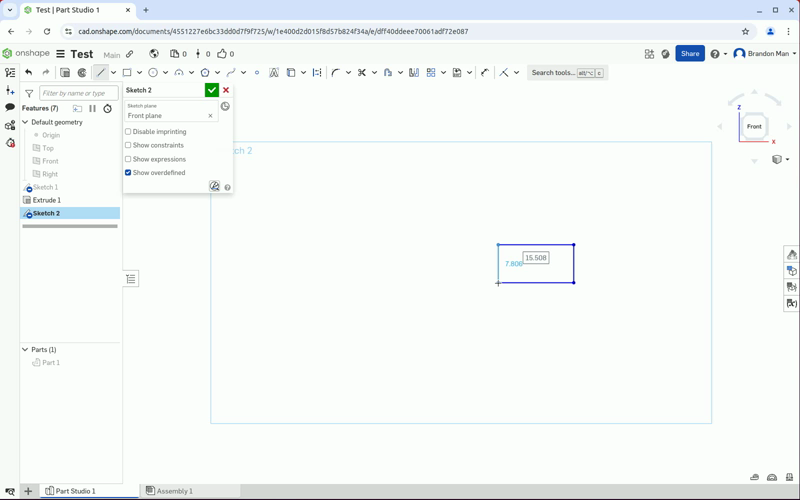
click(498, 282)
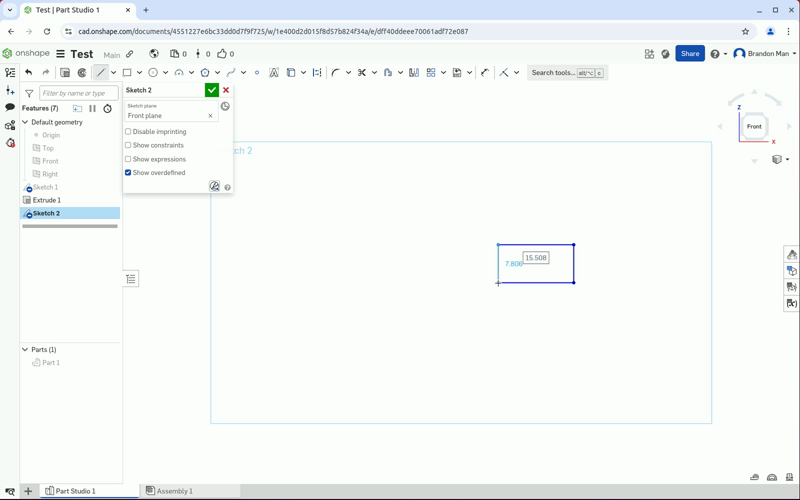
key(esc)
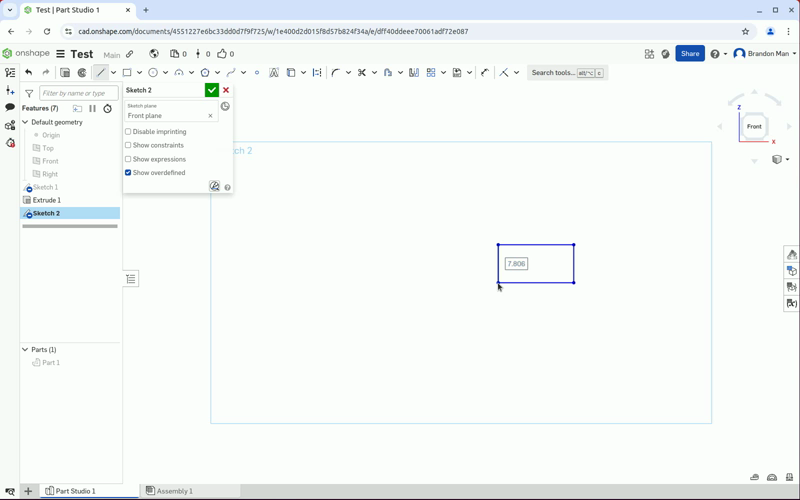
mouse_move(535, 253)
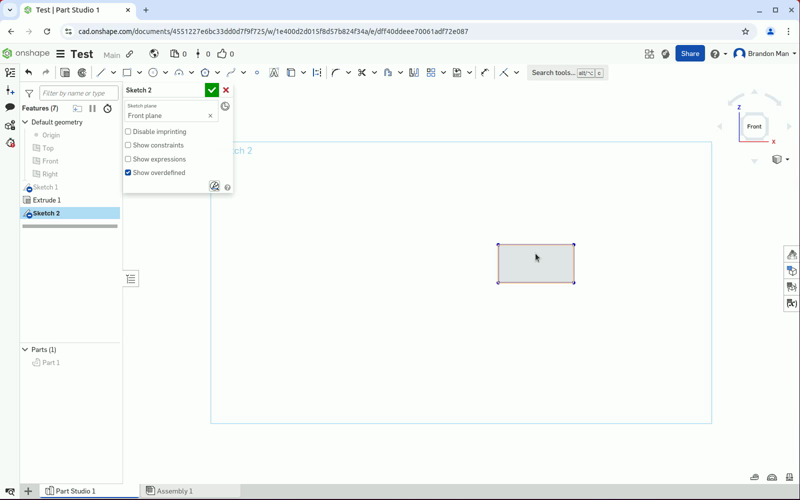
click(535, 253)
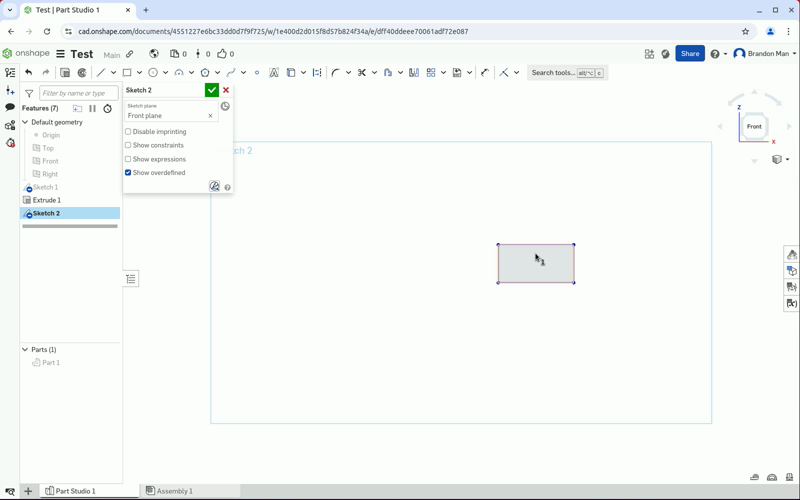
mouse_move(73, 352)
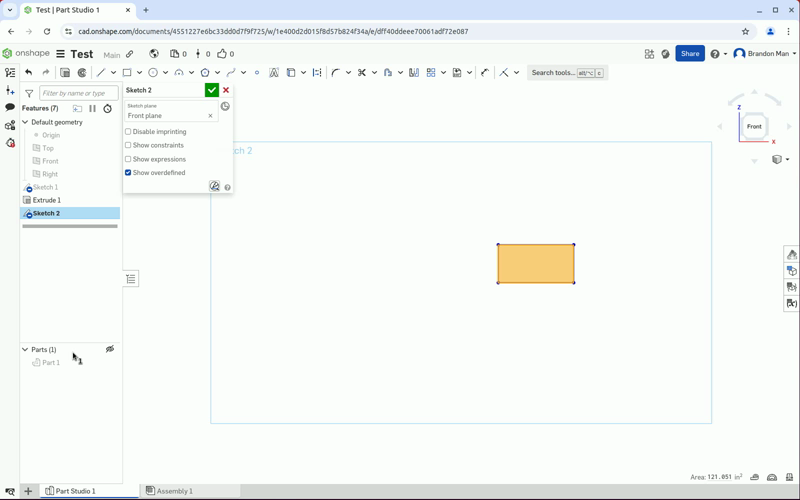
key(shift+y)
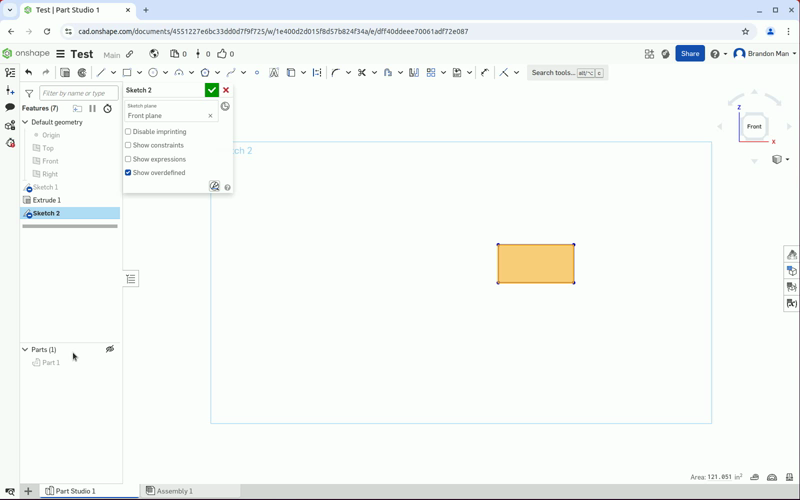
key(shift+e)
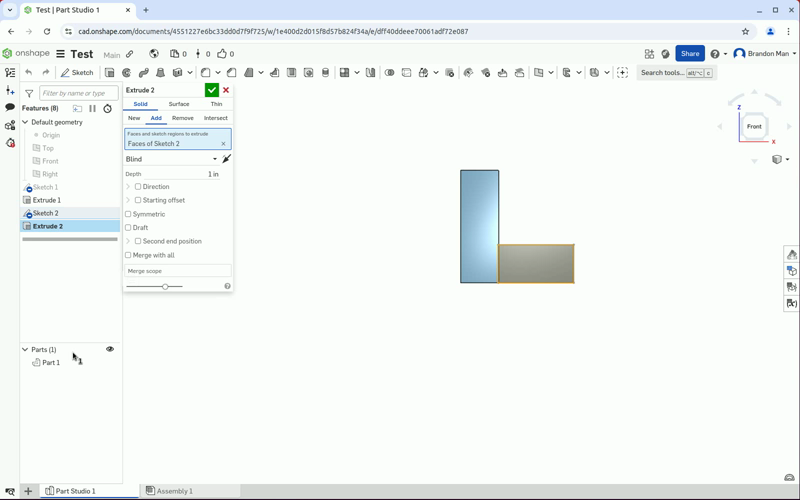
mouse_move(143, 106)
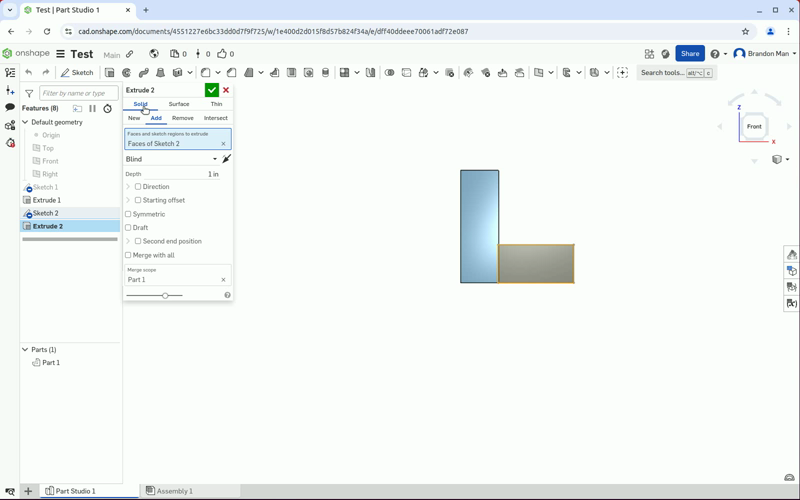
click(143, 106)
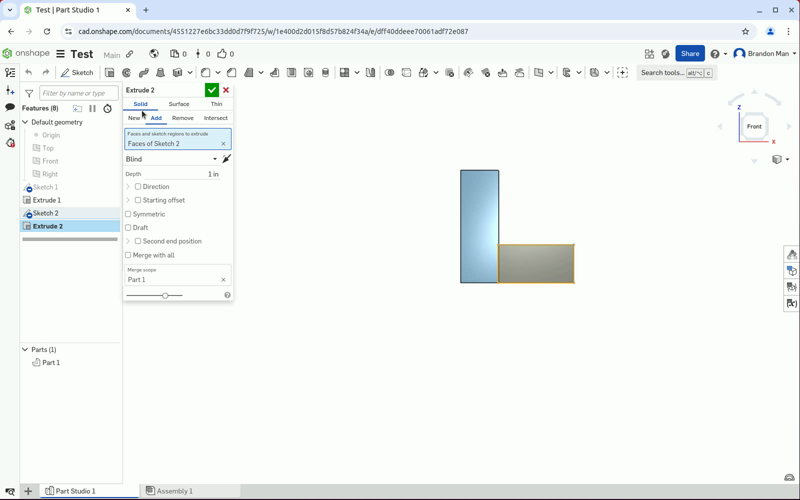
mouse_move(137, 120)
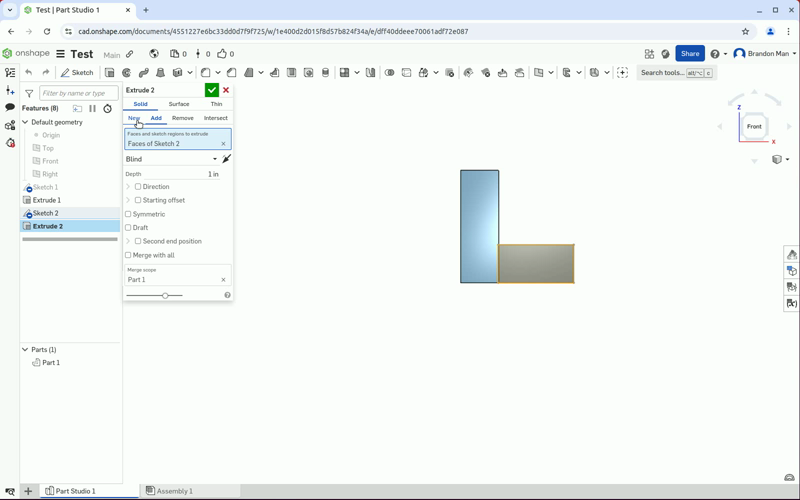
click(137, 120)
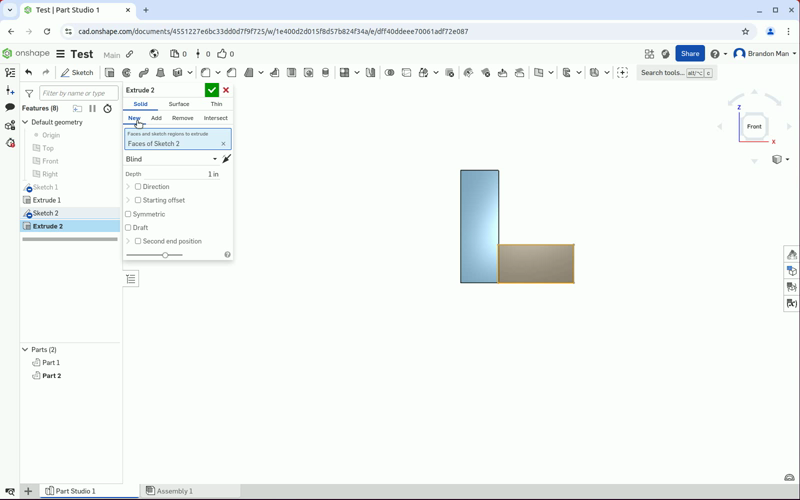
key(tab, 4)
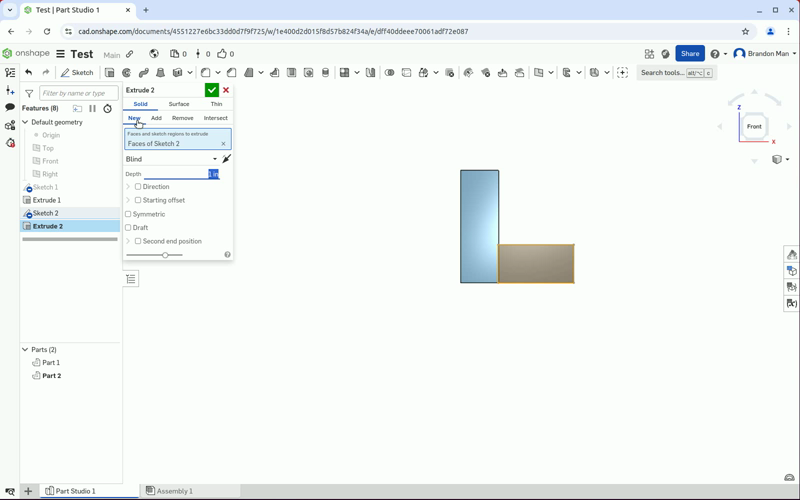
text(7.703)
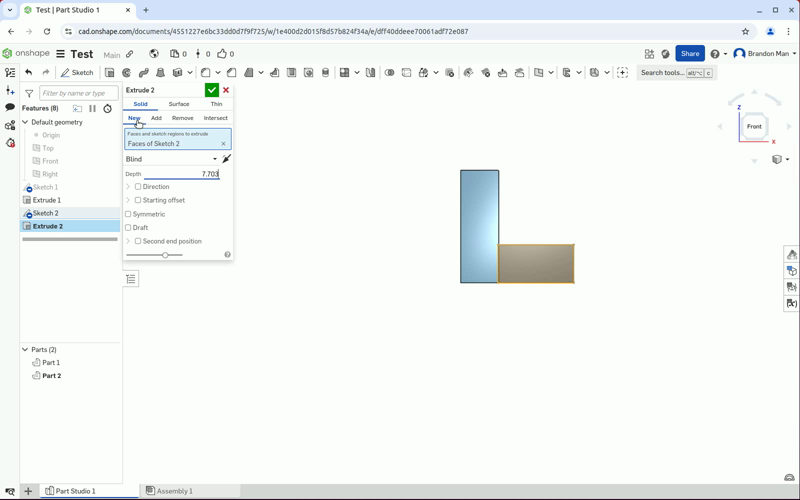
key(enter)
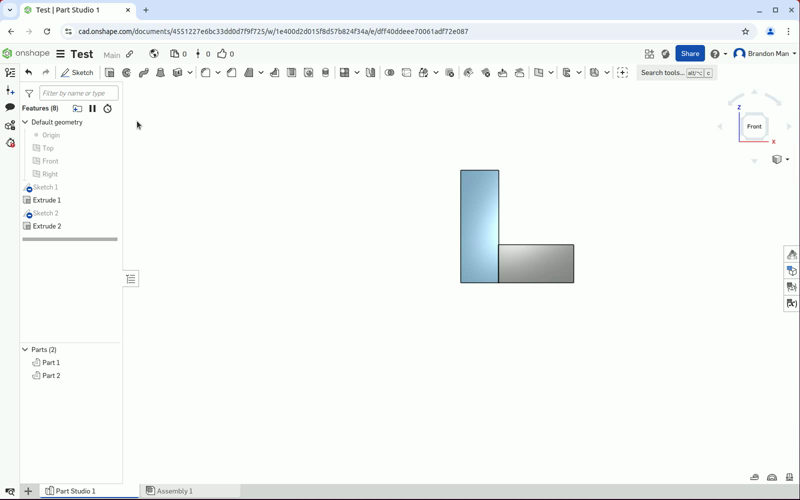
key(shift+h)
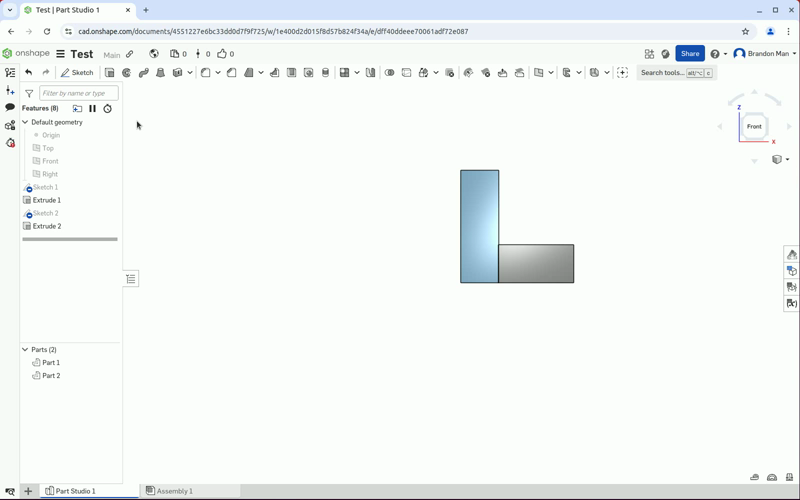
key(shift+h)
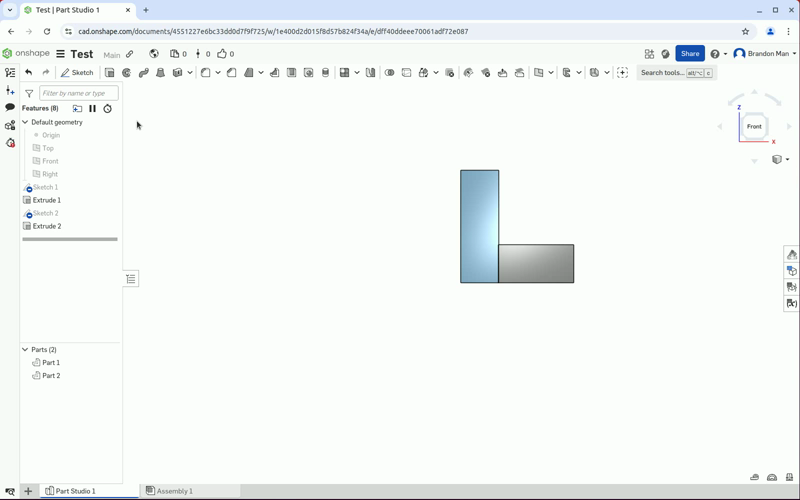
mouse_move(73, 189)
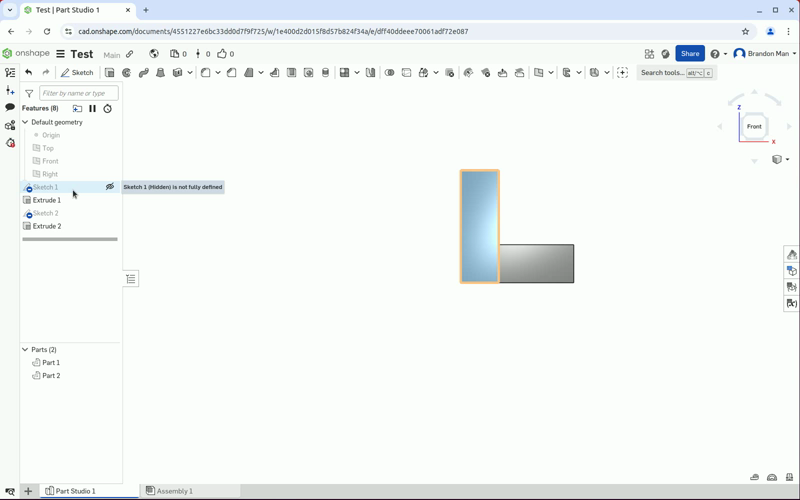
click(73, 189)
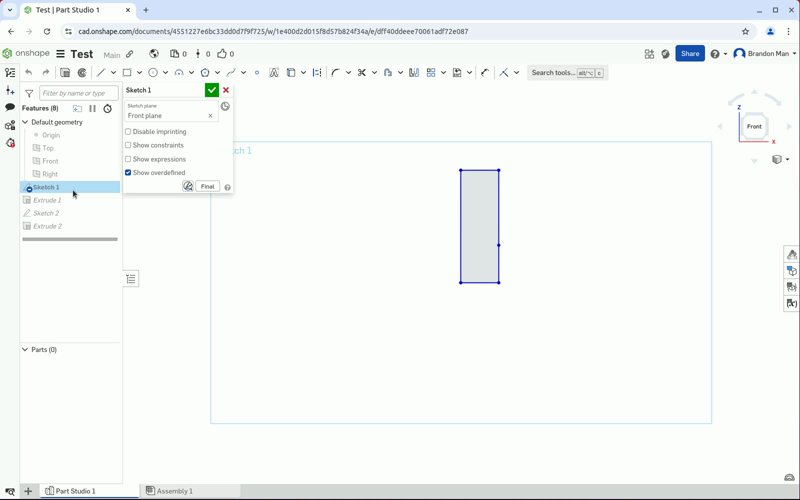
mouse_move(229, 92)
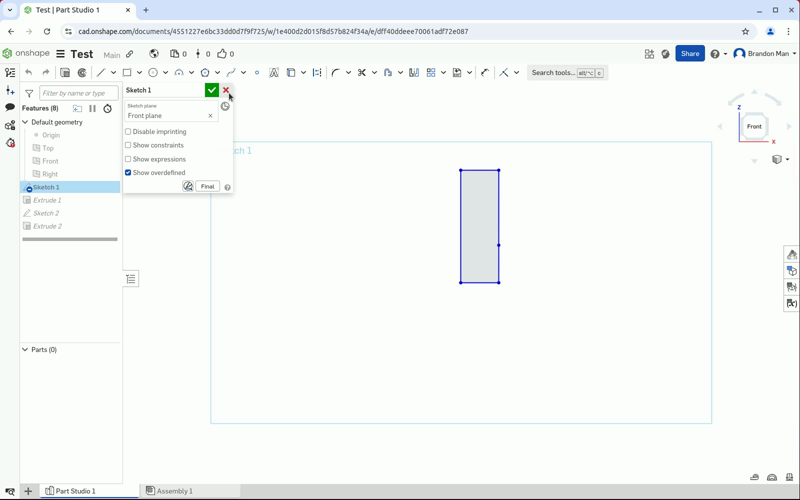
click(229, 92)
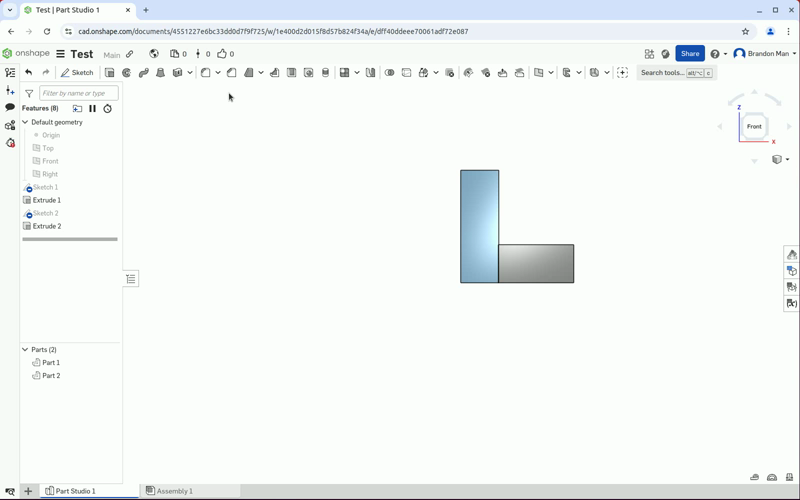
mouse_move(541, 75)
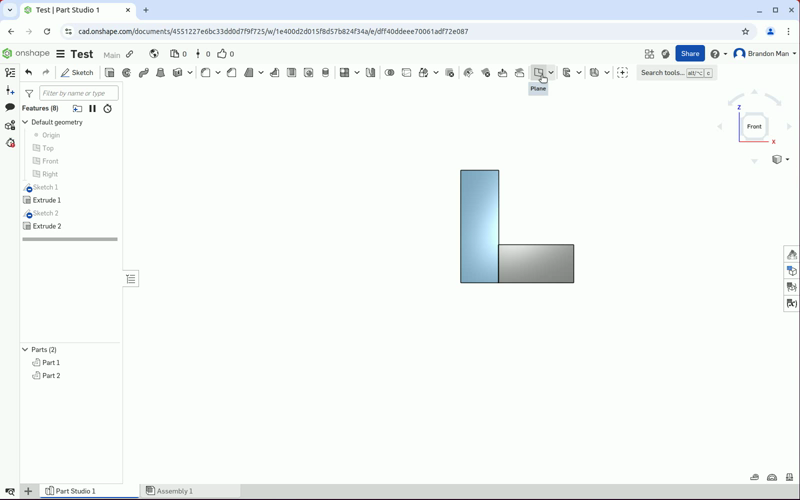
click(541, 75)
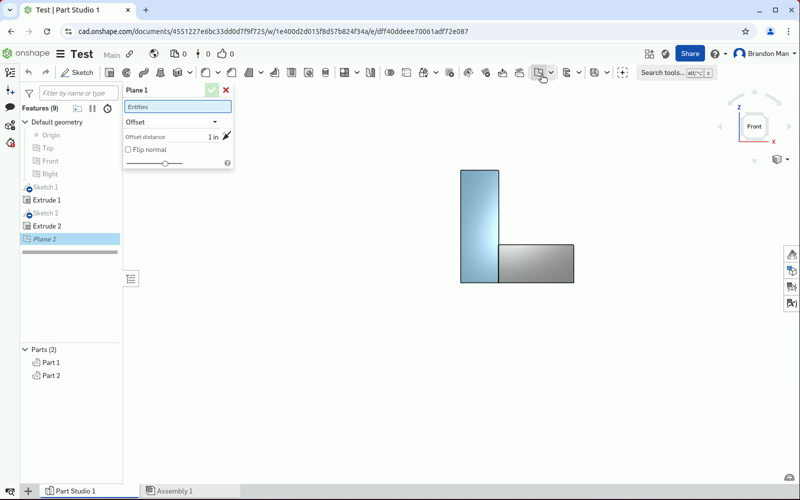
mouse_move(73, 163)
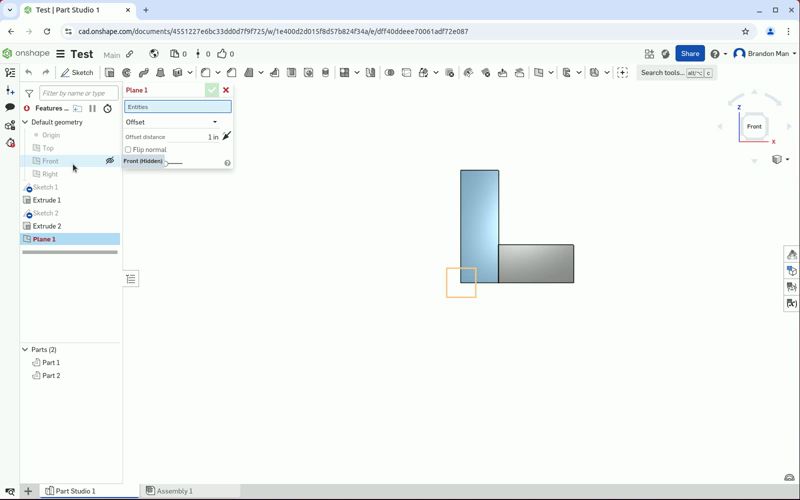
click(73, 163)
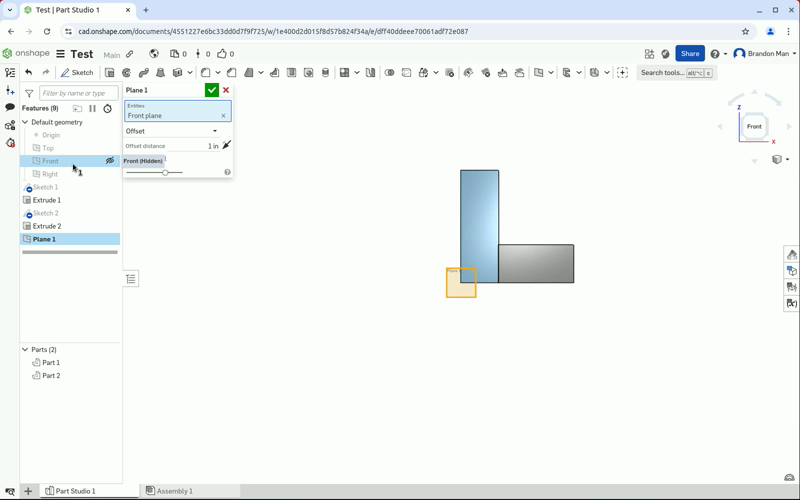
key(tab, 2)
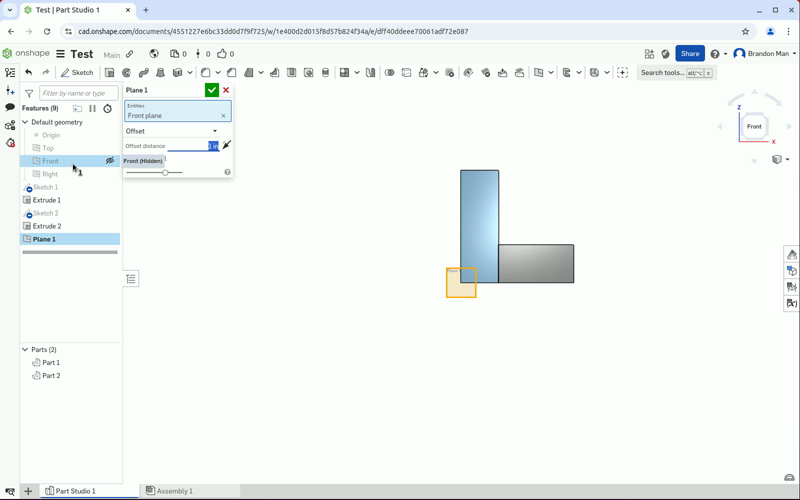
text(7.703)
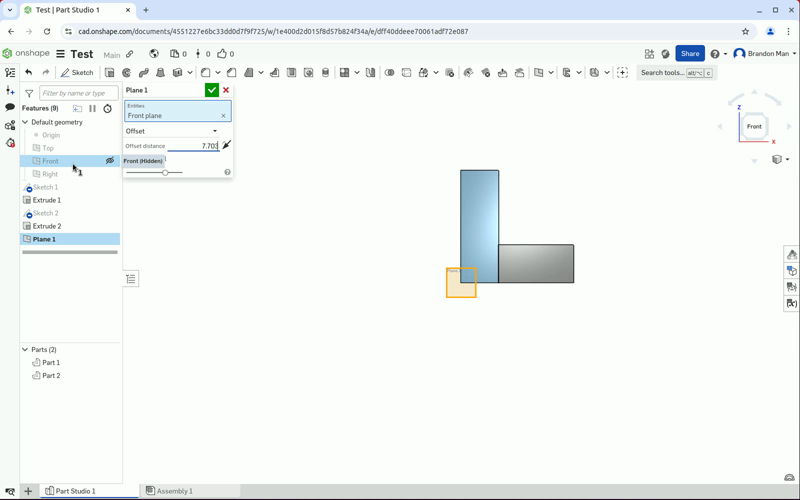
key(enter, 2)
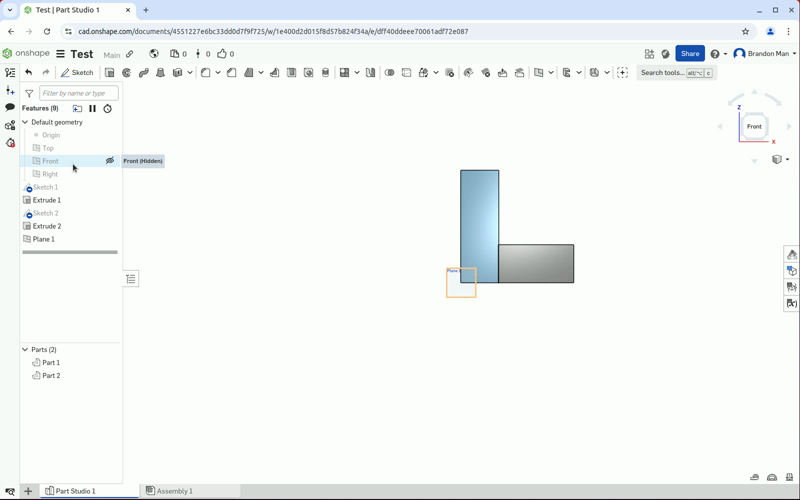
key(shift+s)
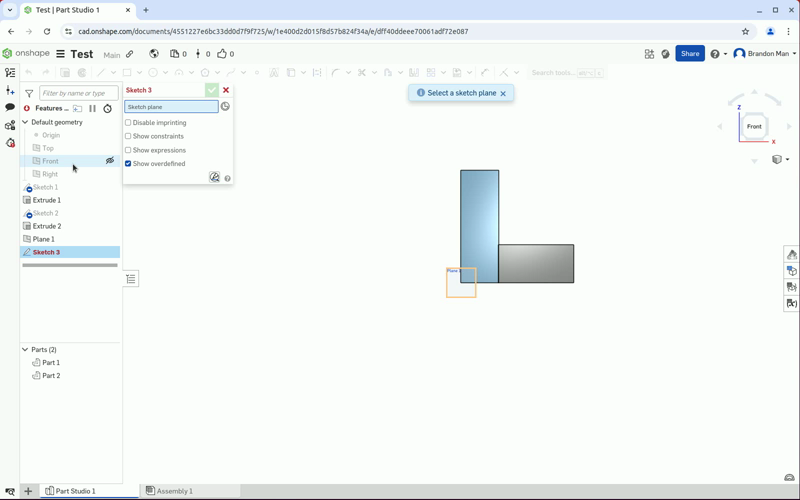
mouse_move(73, 241)
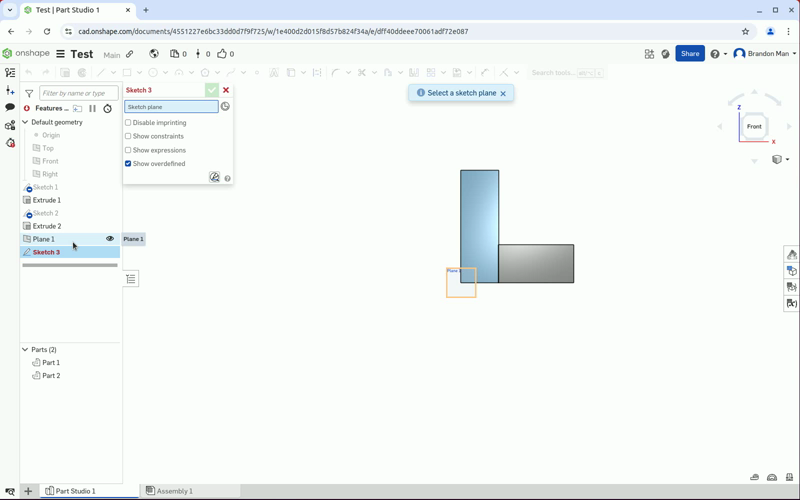
click(73, 241)
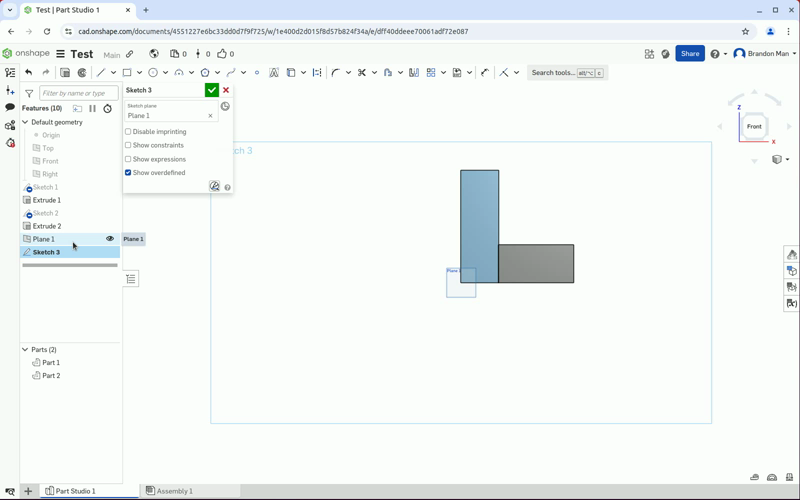
mouse_move(73, 352)
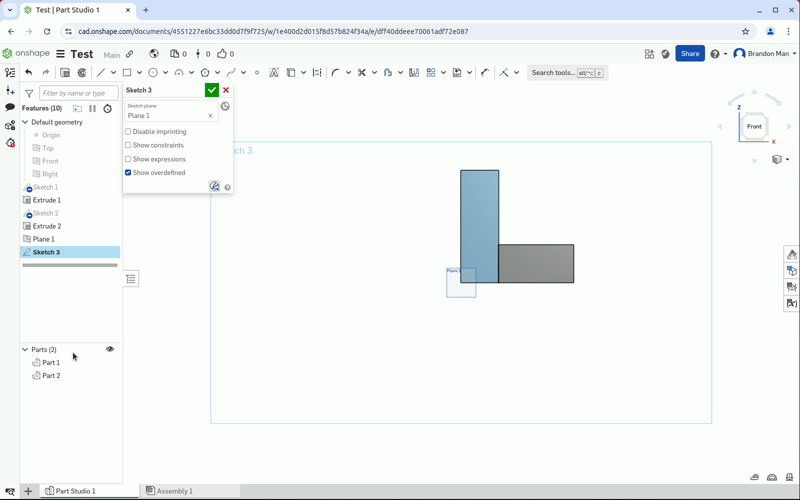
key(y)
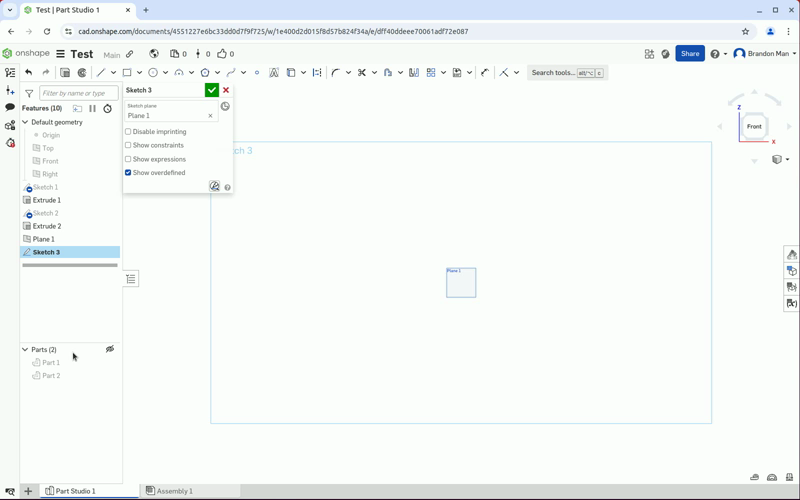
key(l)
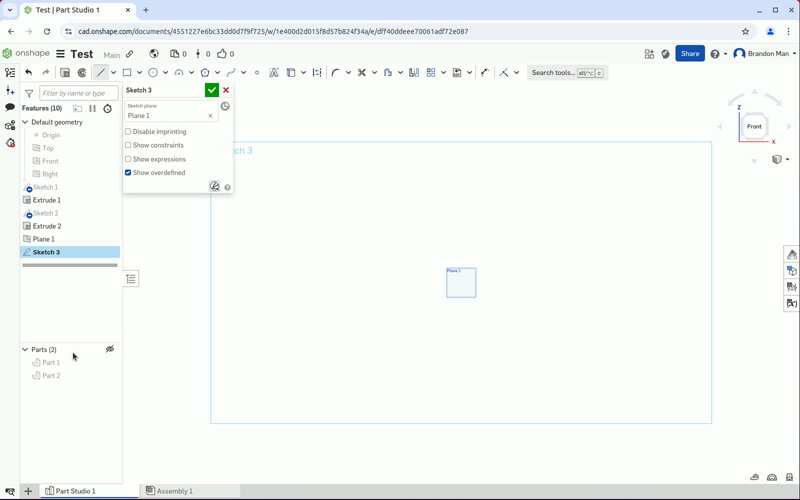
key_down(shift)
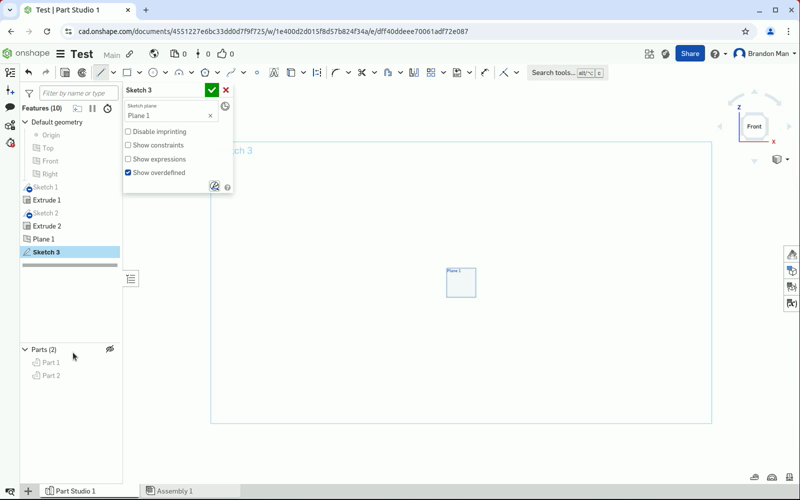
mouse_move(460, 282)
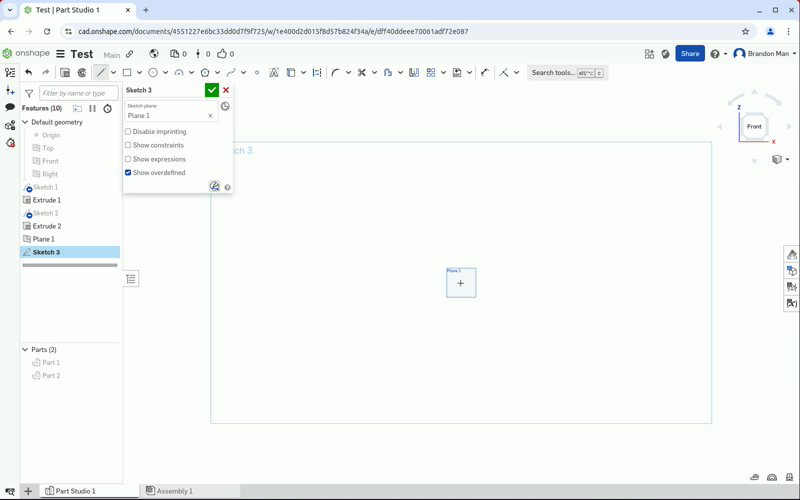
click(460, 282)
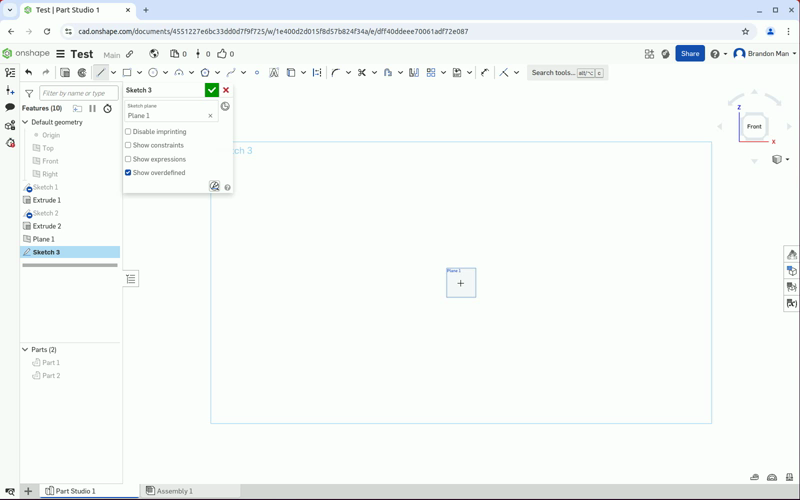
key_up(shift)
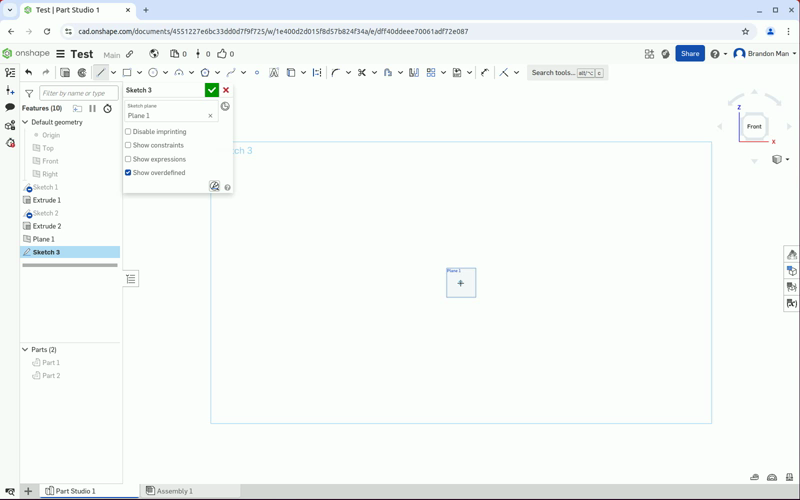
key_down(shift)
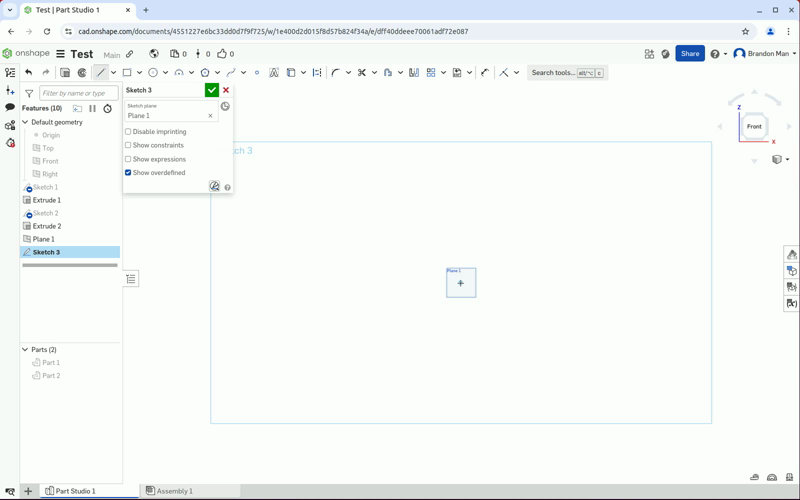
mouse_move(490, 282)
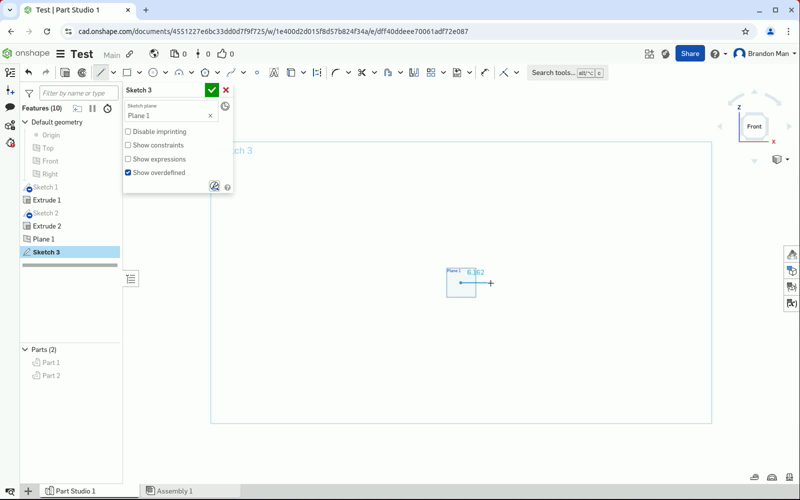
mouse_move(499, 282)
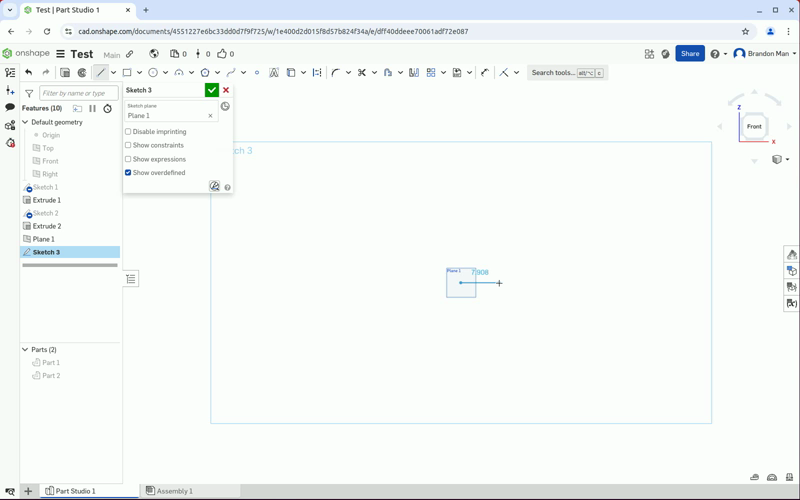
click(499, 282)
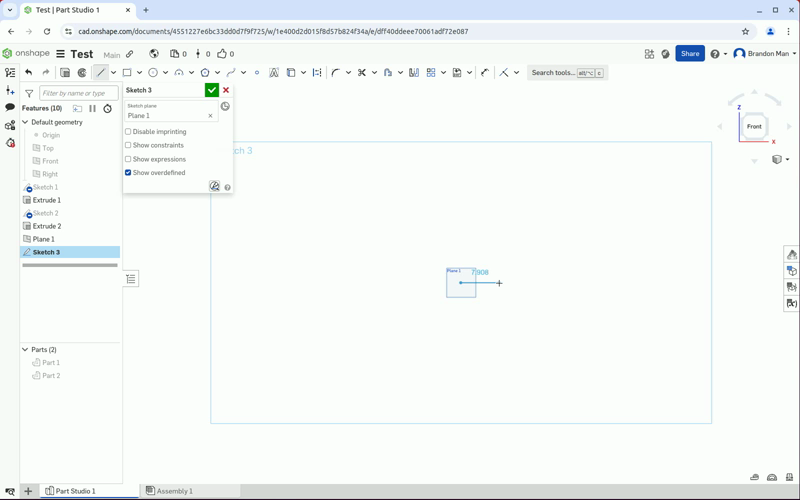
key_up(shift)
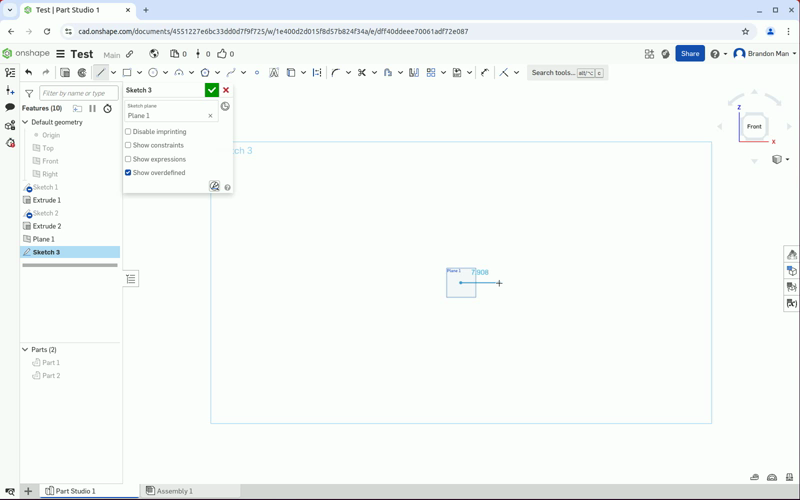
key_down(shift)
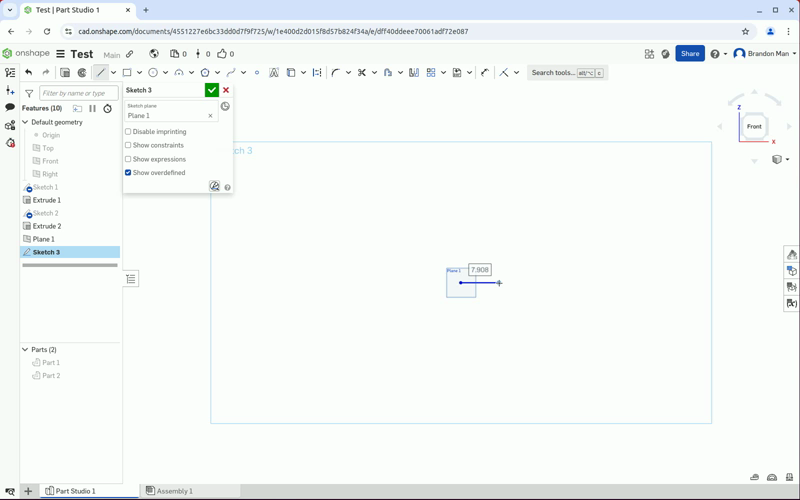
mouse_move(529, 282)
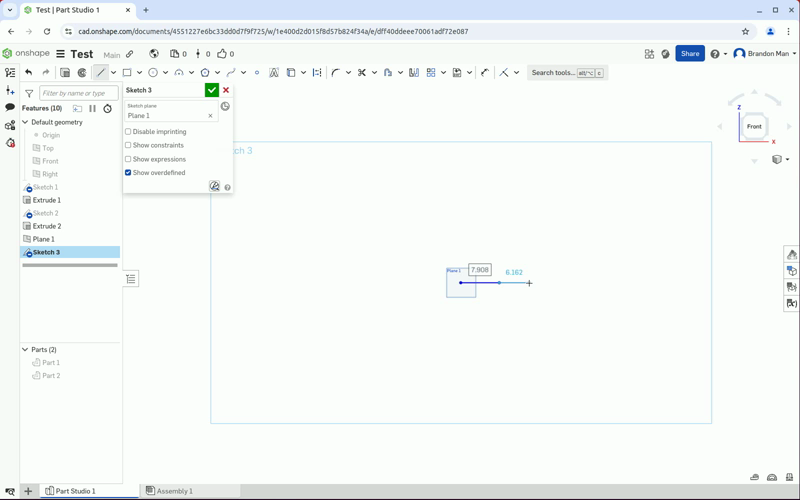
mouse_move(499, 244)
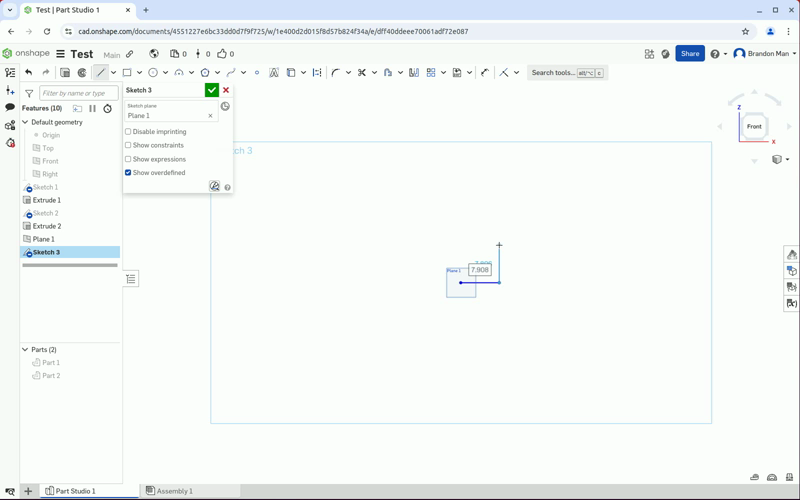
click(499, 244)
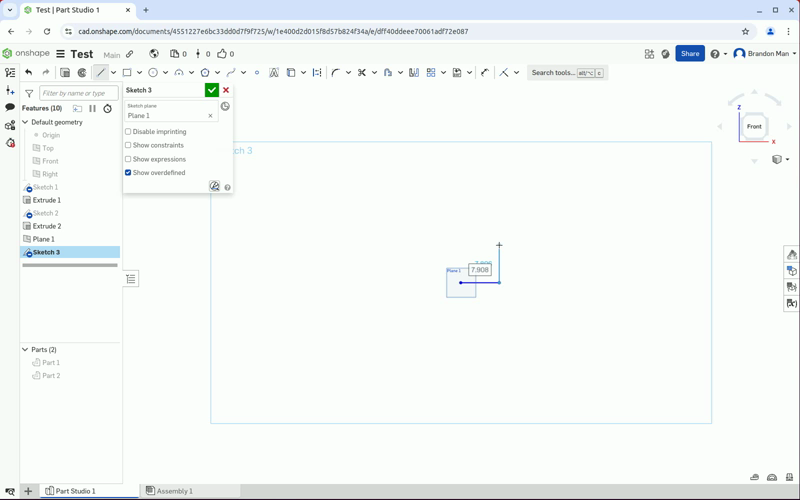
key_up(shift)
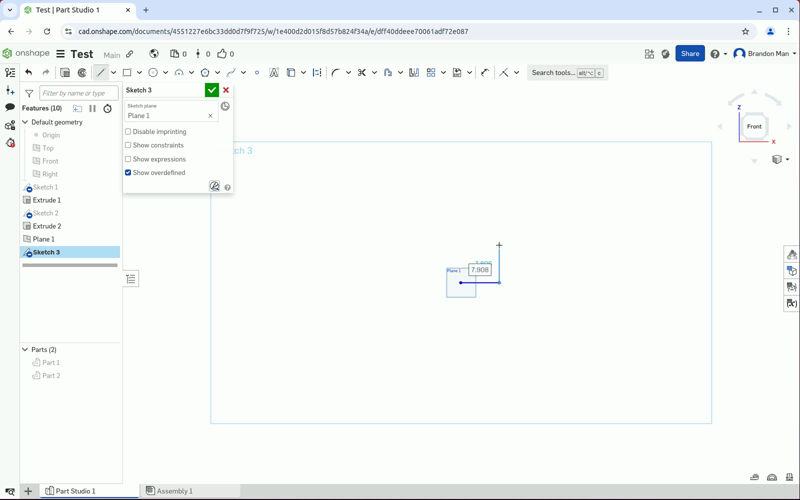
key_down(shift)
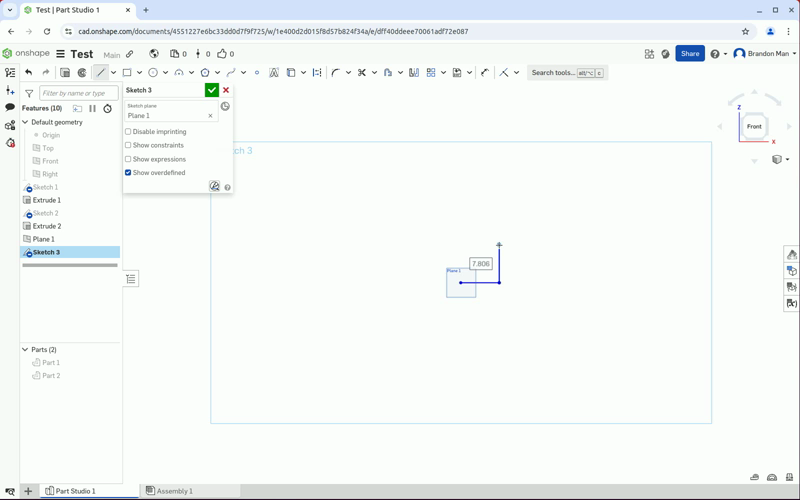
mouse_move(529, 244)
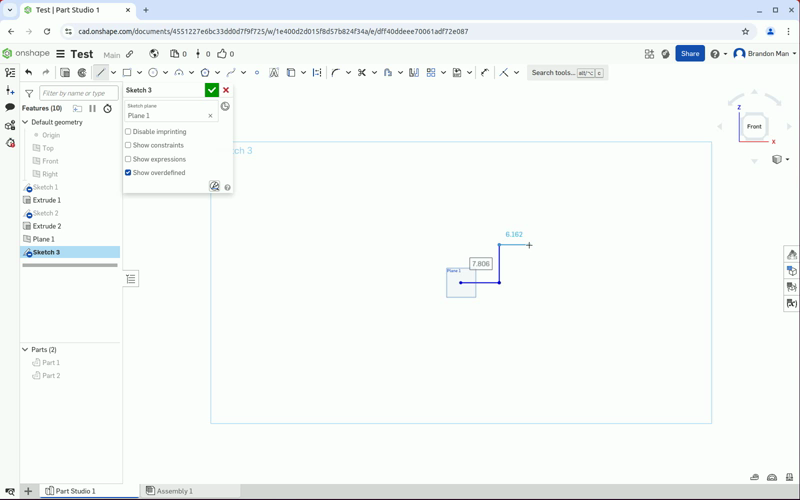
mouse_move(460, 244)
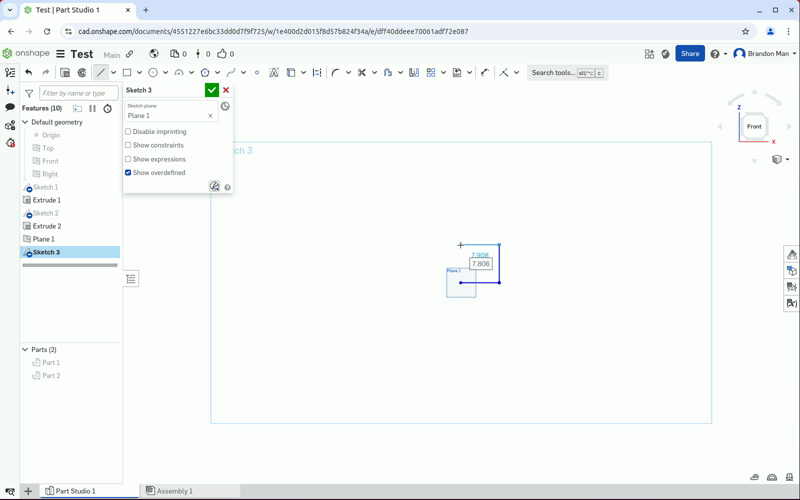
click(460, 244)
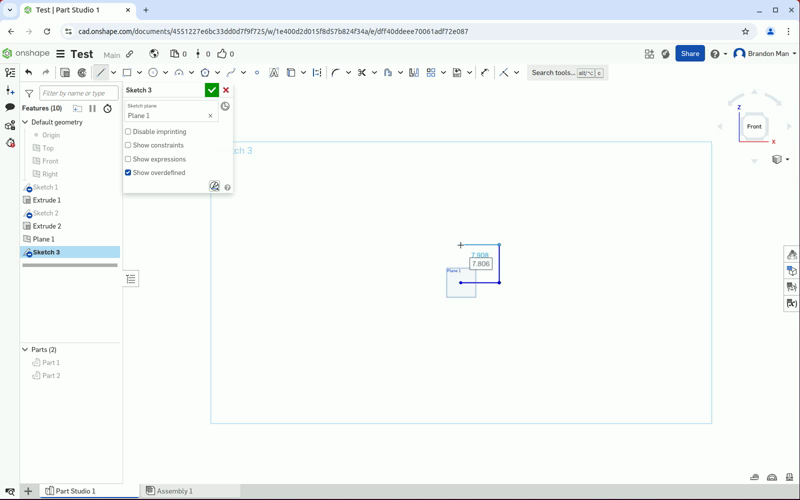
key_up(shift)
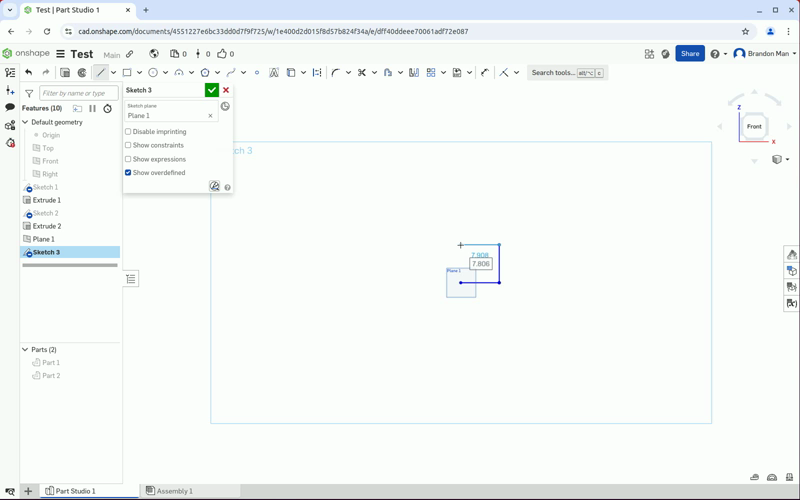
mouse_move(490, 244)
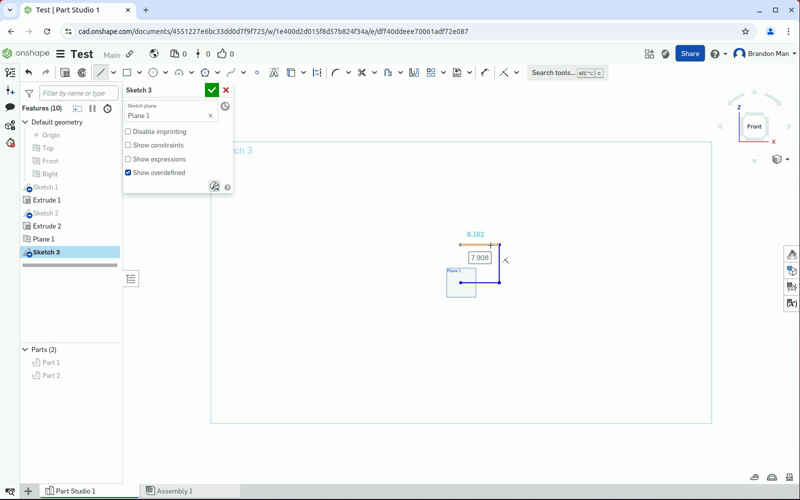
key_down(shift)
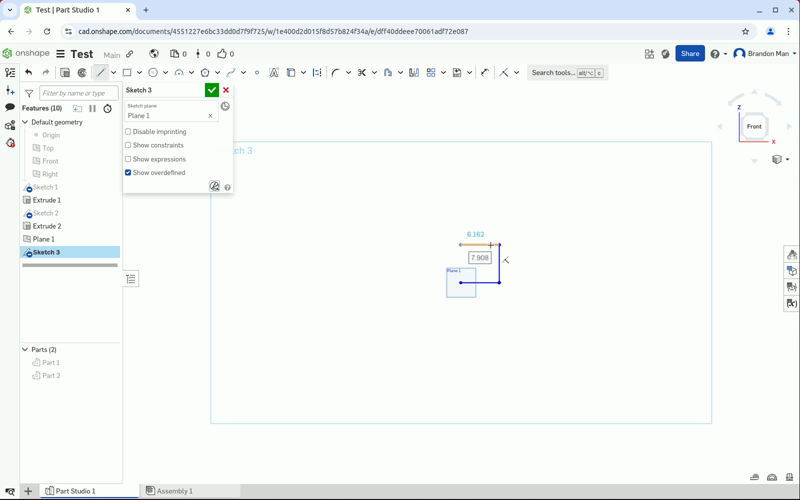
mouse_move(460, 282)
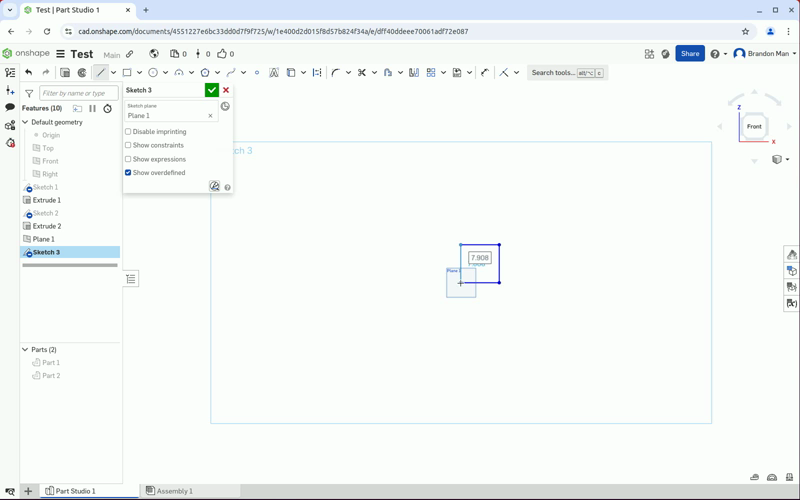
key_up(shift)
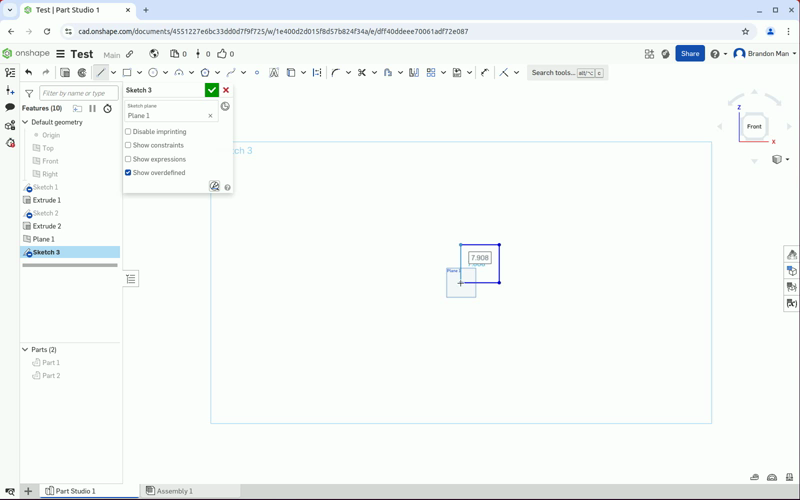
click(460, 282)
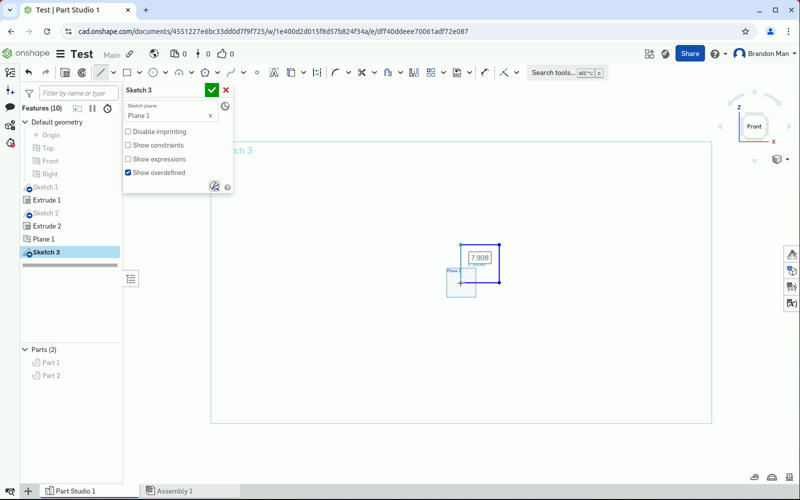
key(esc)
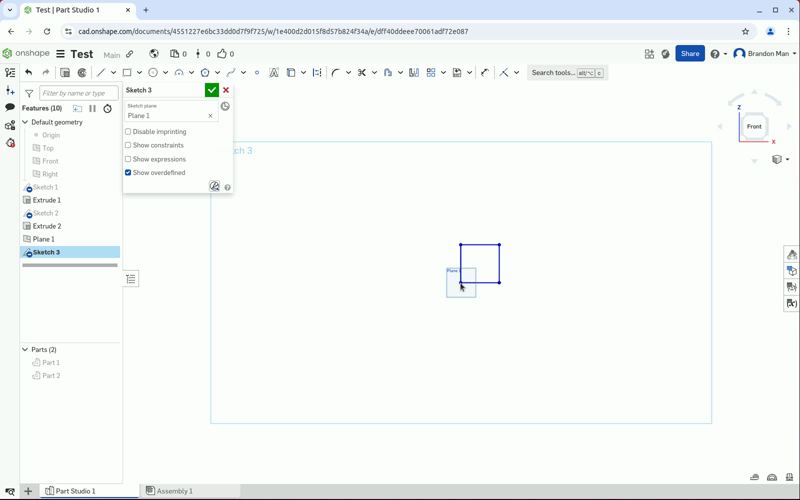
mouse_move(497, 247)
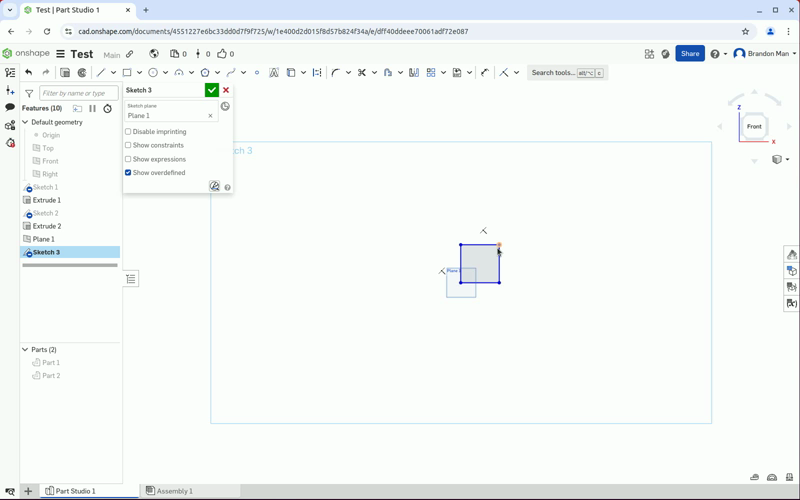
scroll(6)
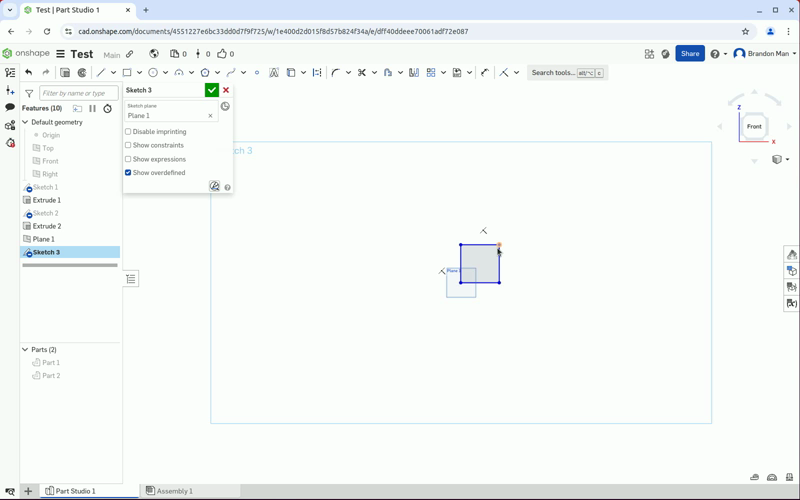
scroll(6)
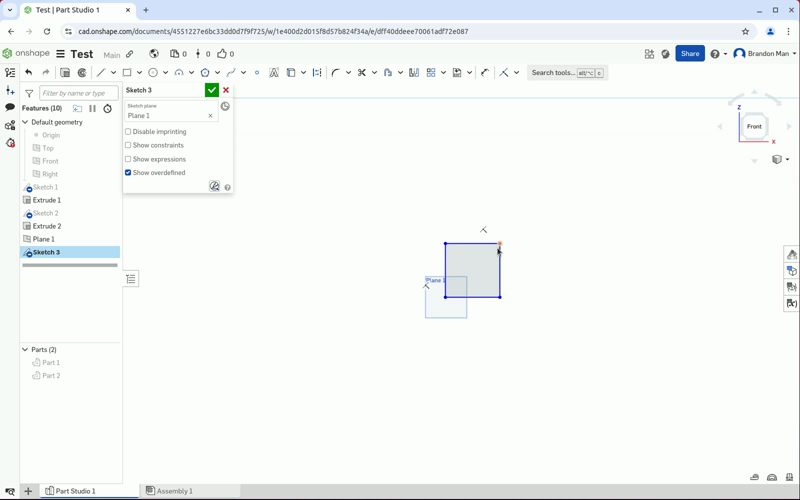
scroll(6)
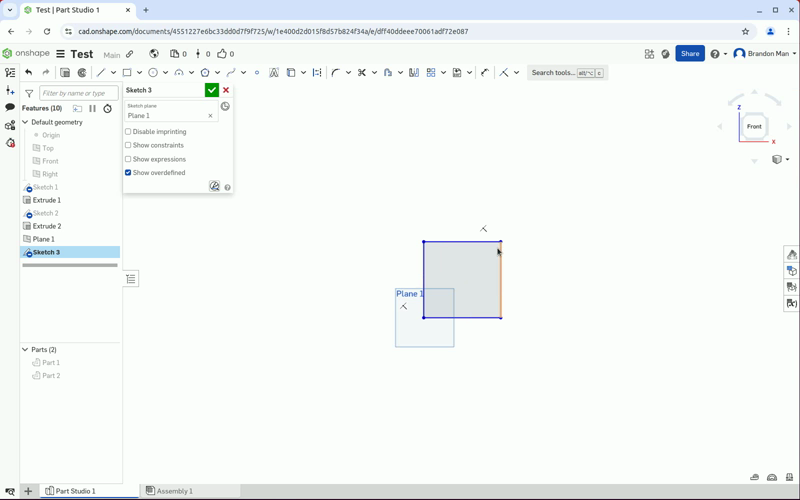
scroll(6)
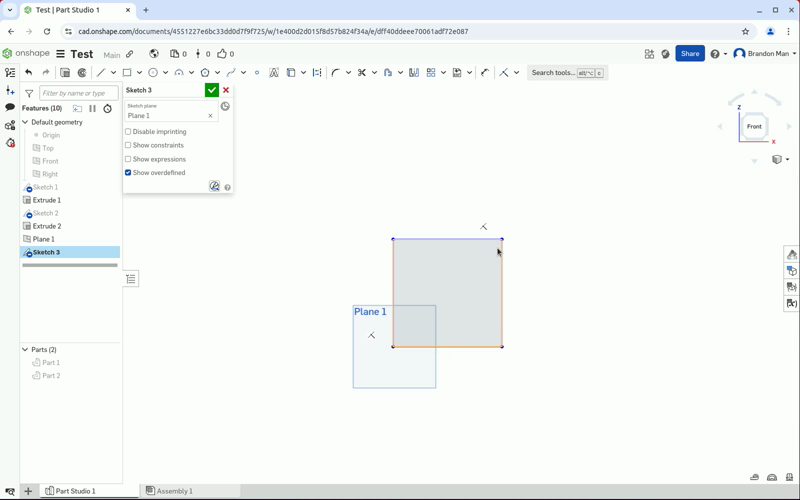
scroll(6)
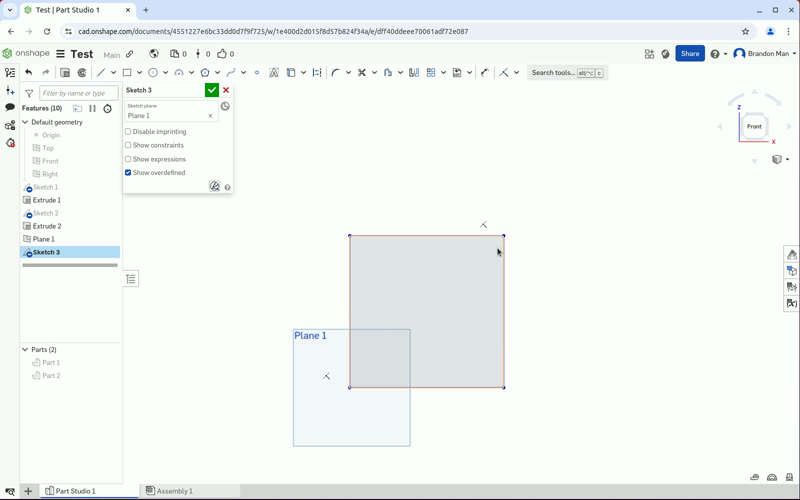
scroll(6)
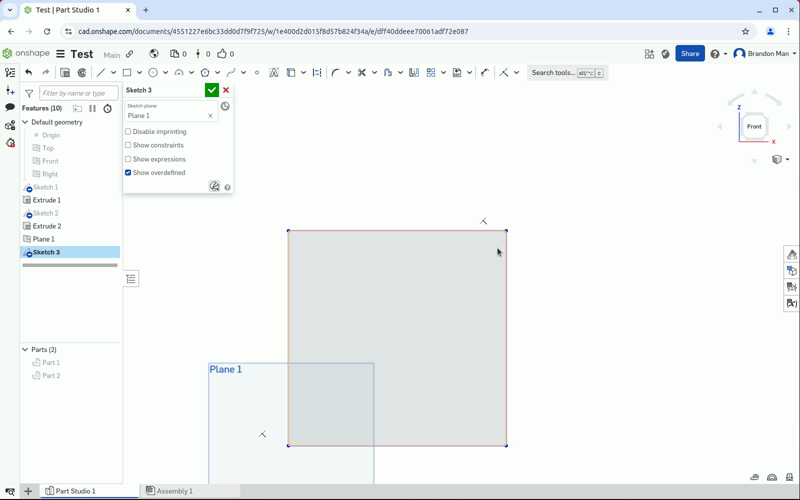
scroll(6)
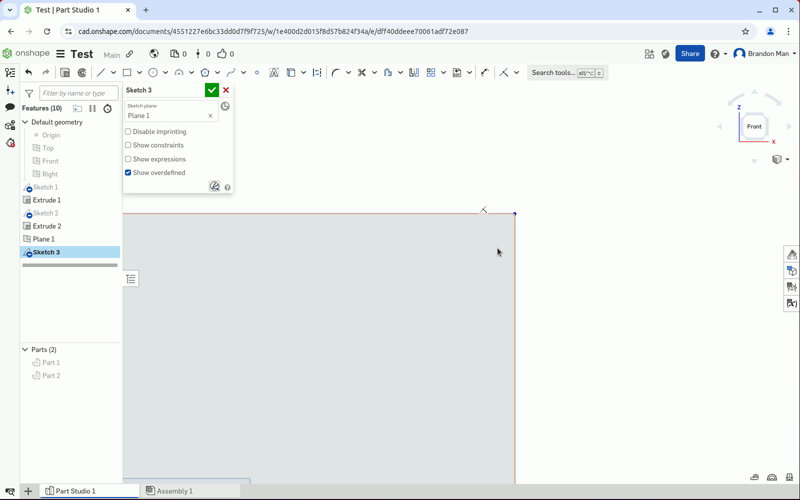
click(497, 247)
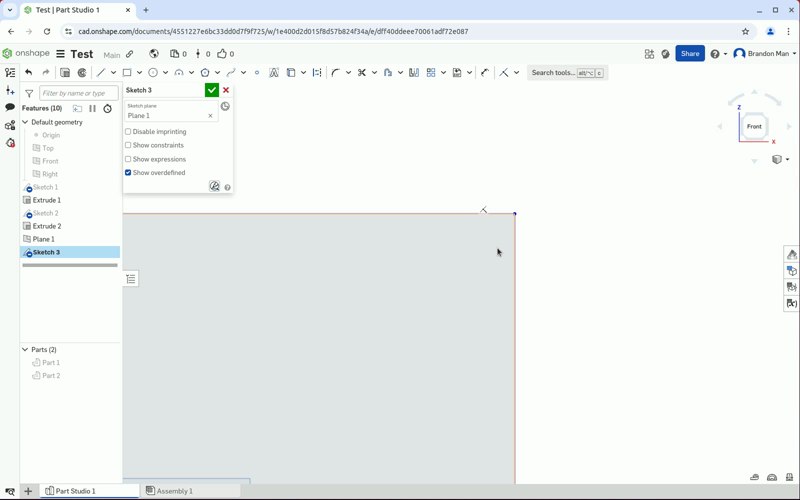
scroll(-6)
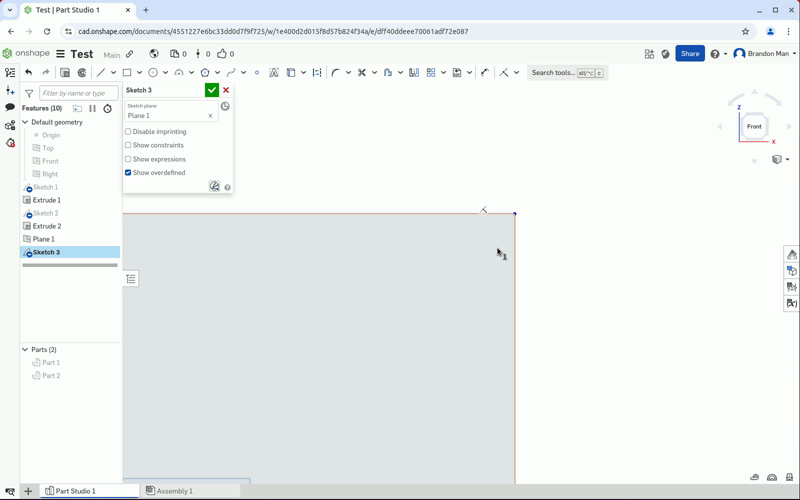
scroll(-6)
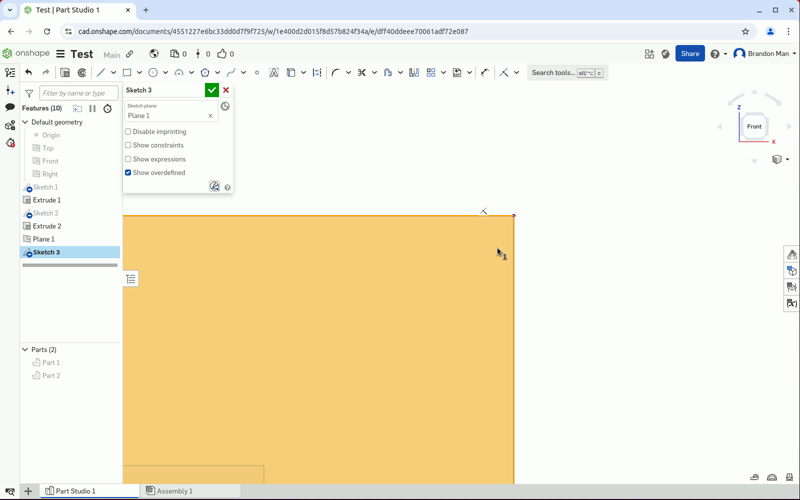
scroll(-6)
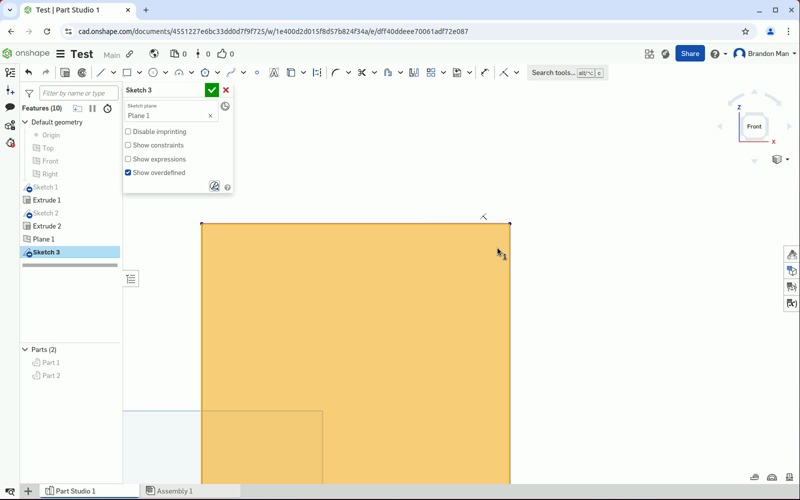
scroll(-6)
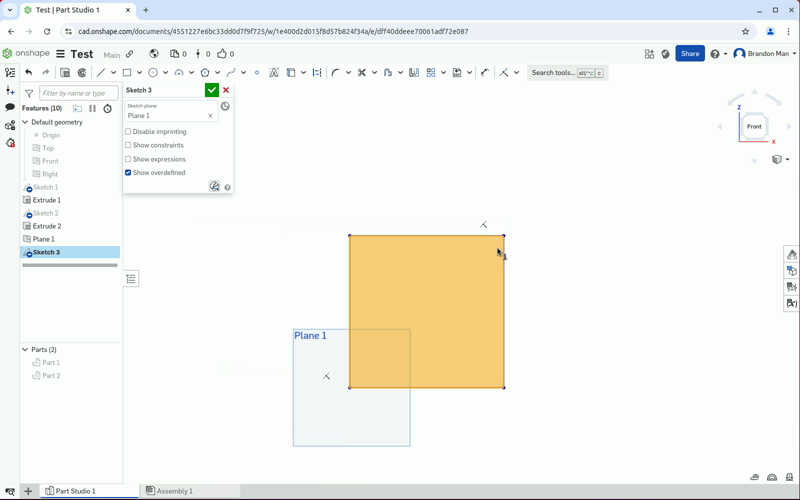
scroll(-6)
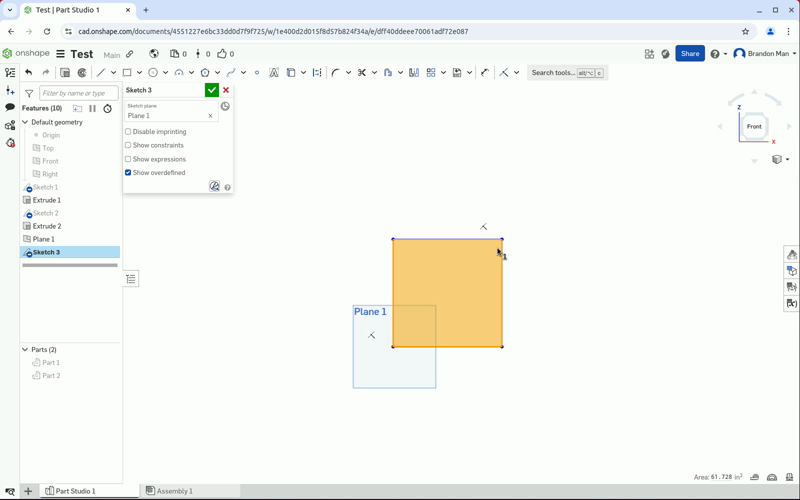
scroll(-6)
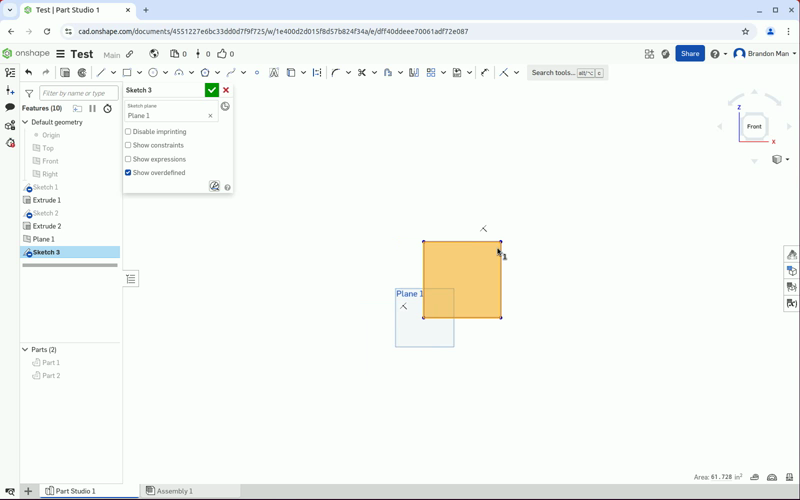
scroll(-6)
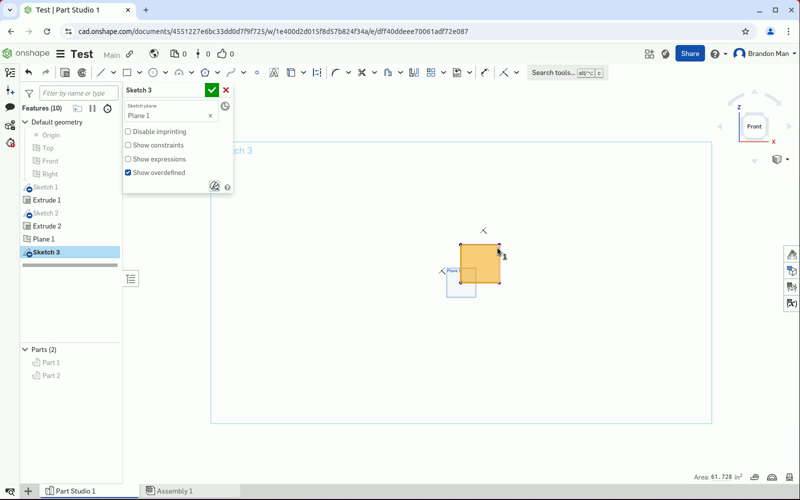
mouse_move(73, 352)
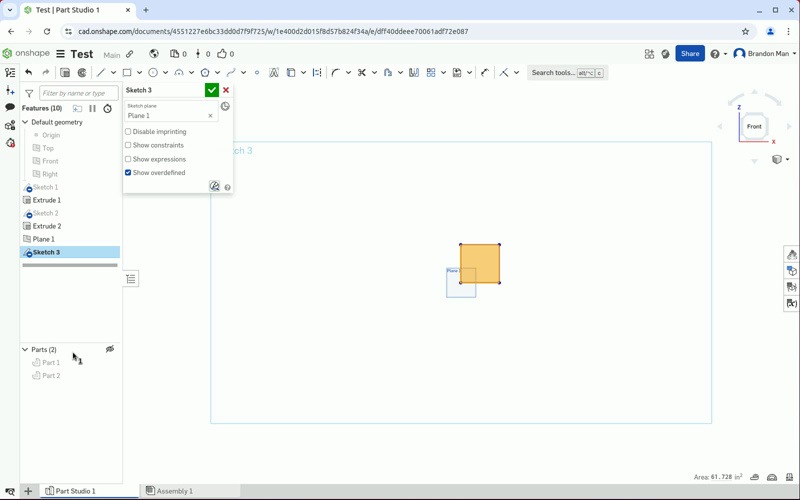
key(shift+y)
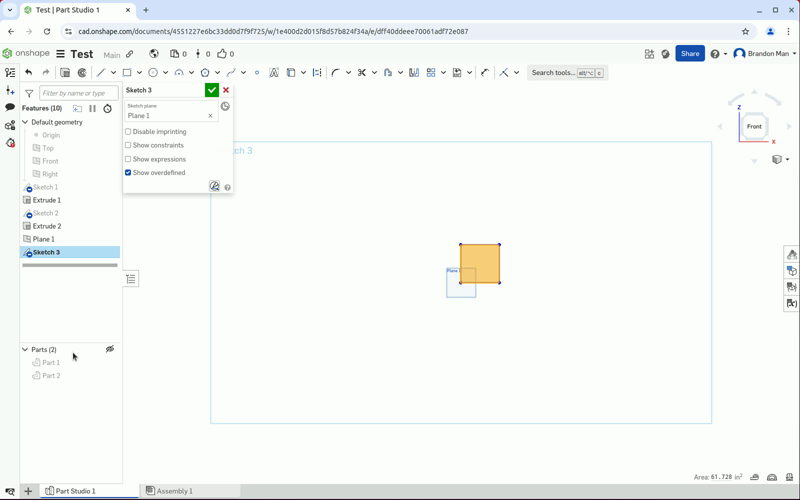
key(shift+e)
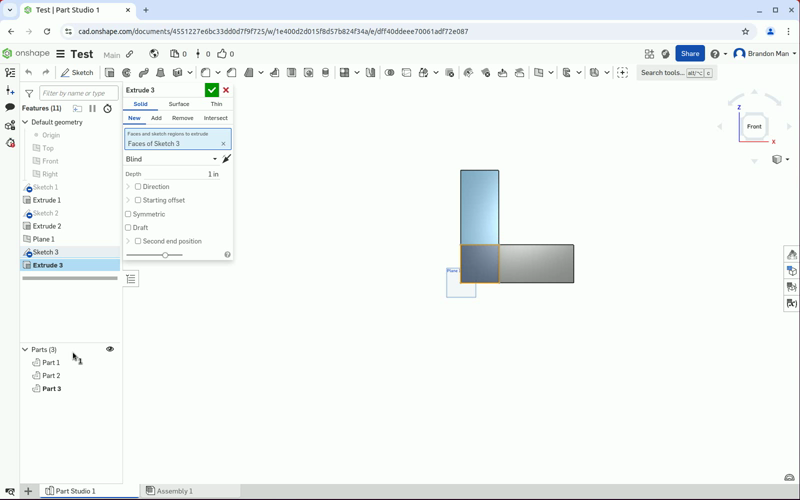
mouse_move(143, 106)
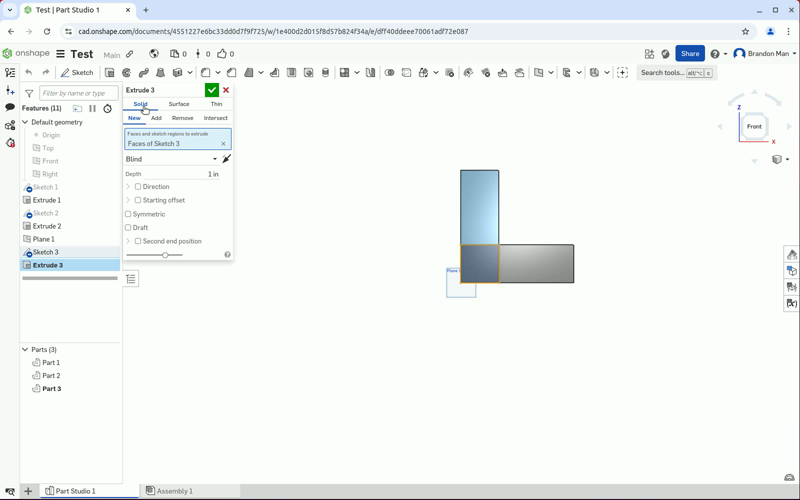
click(143, 106)
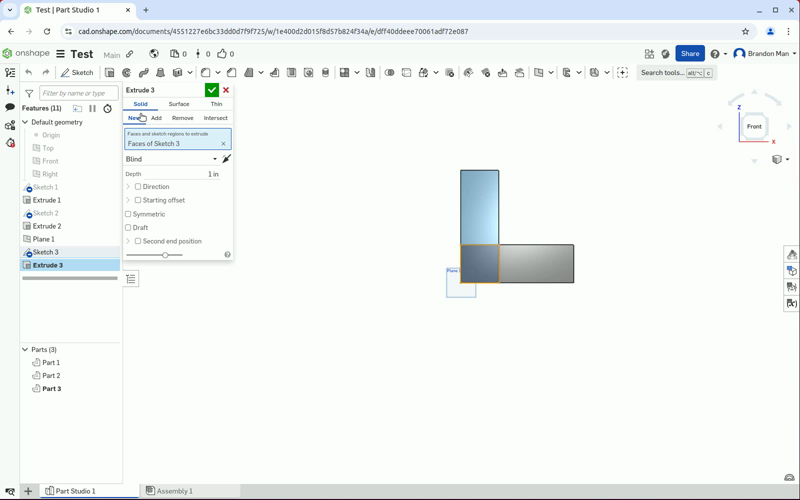
mouse_move(137, 120)
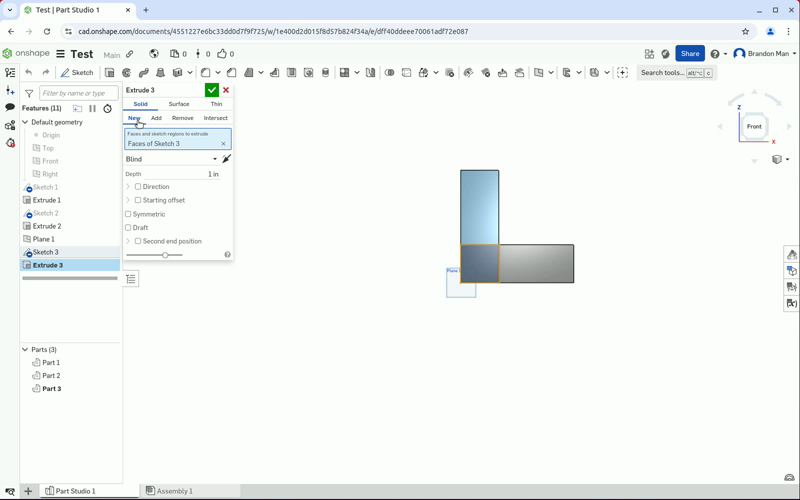
click(137, 120)
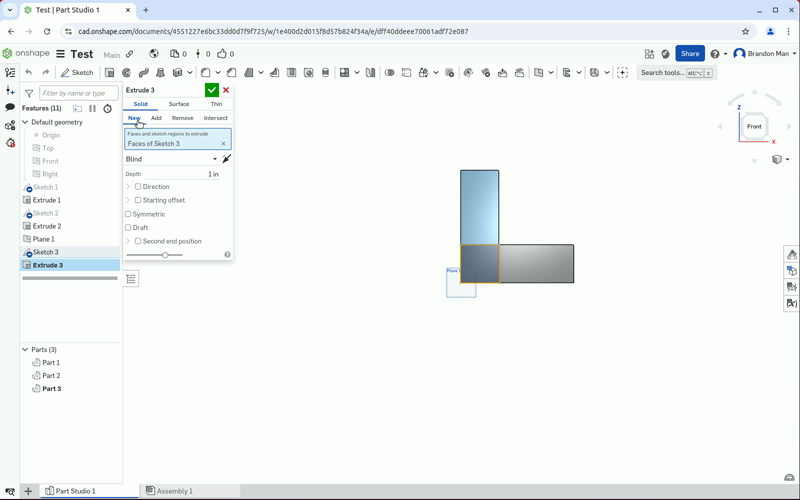
key(tab, 4)
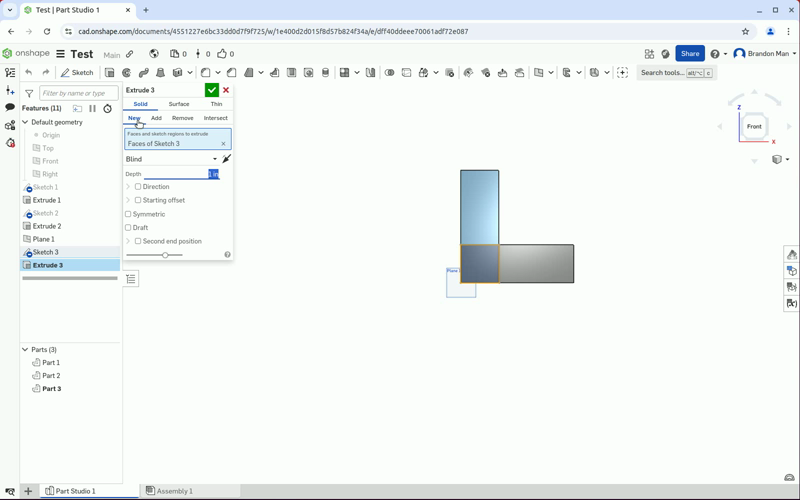
text(7.703)
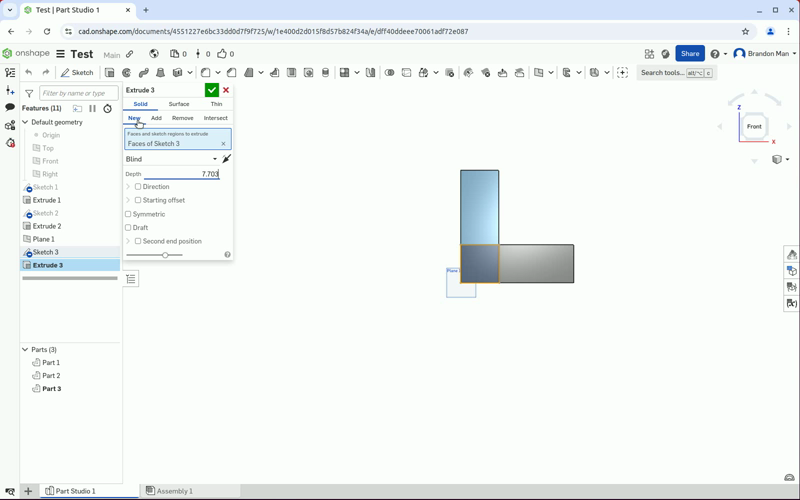
key(enter)
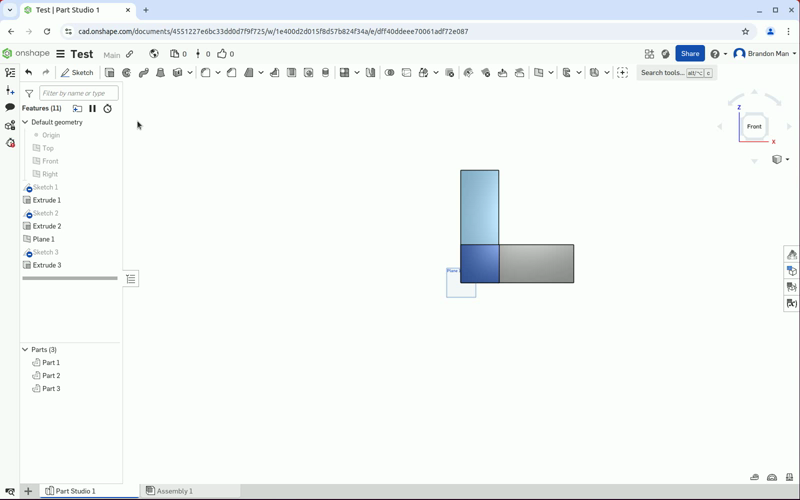
key(shift+h)
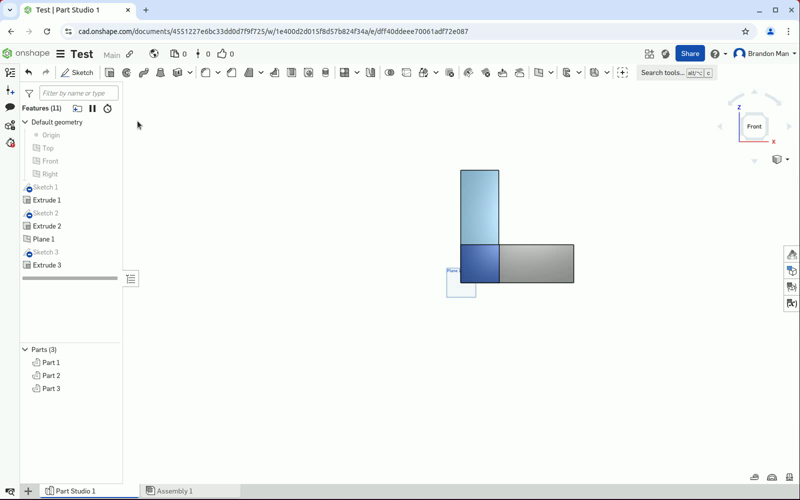
key(shift+h)
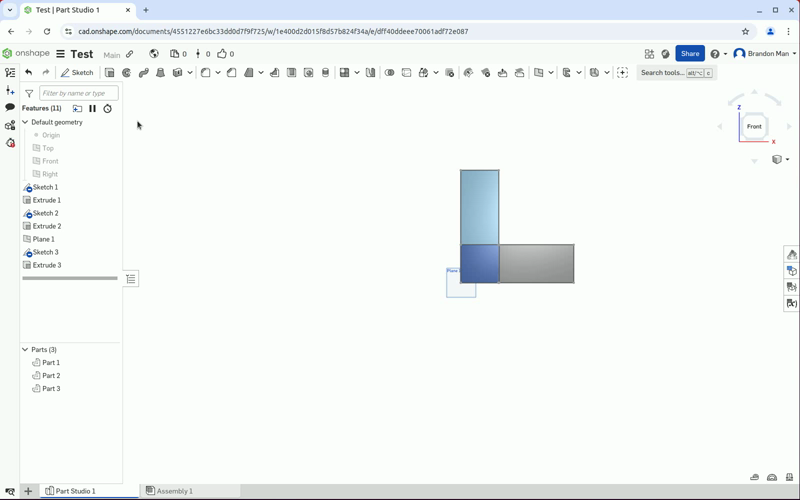
key(shift+7)
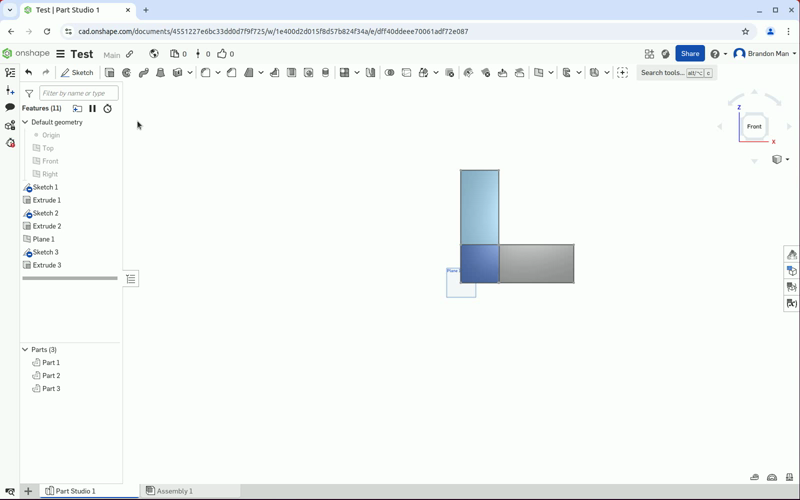
key(left, 2)
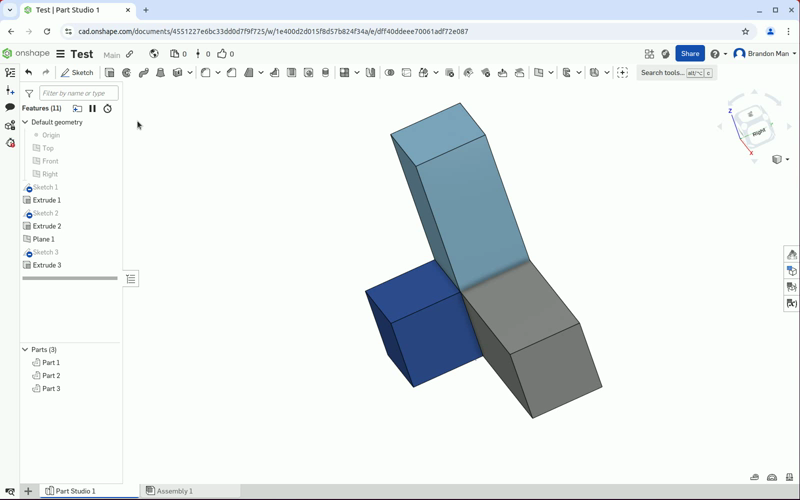
key(down, 2)
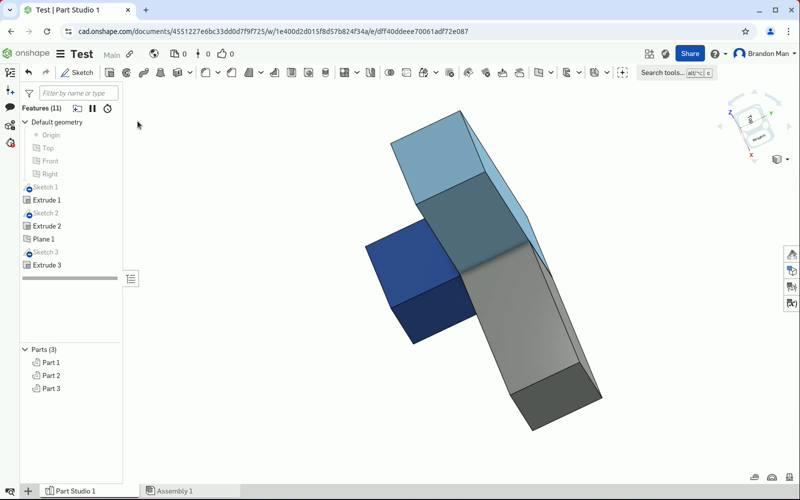
key(up, 2)
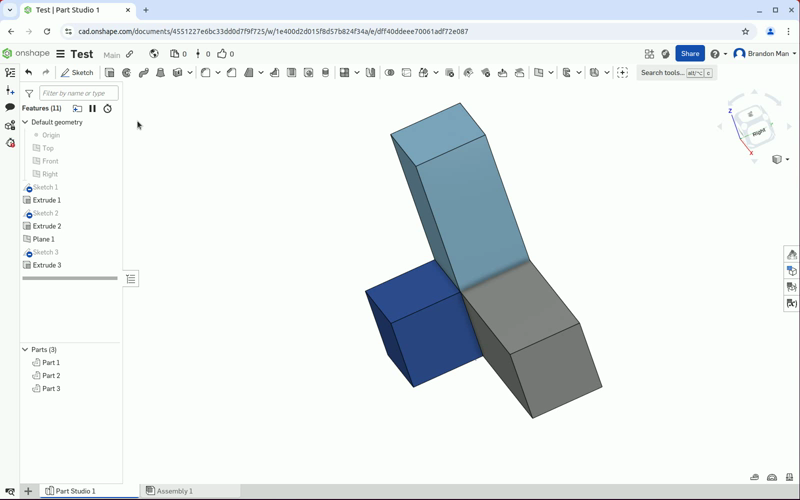
key(right, 2)
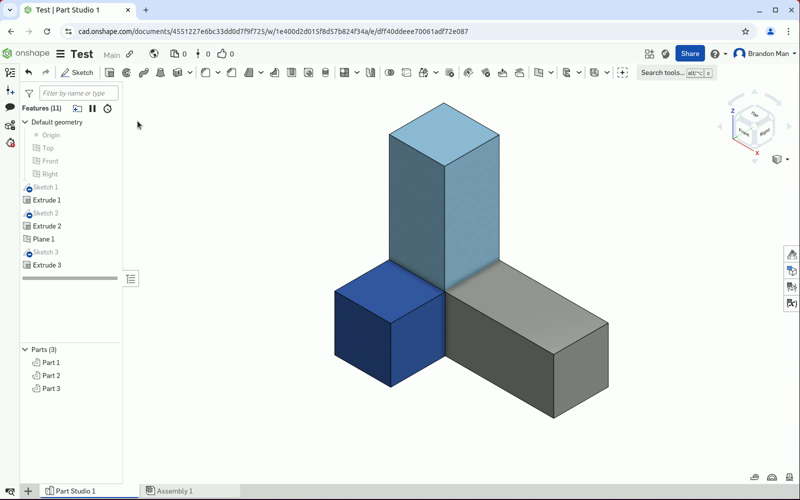
mouse_move(73, 189)
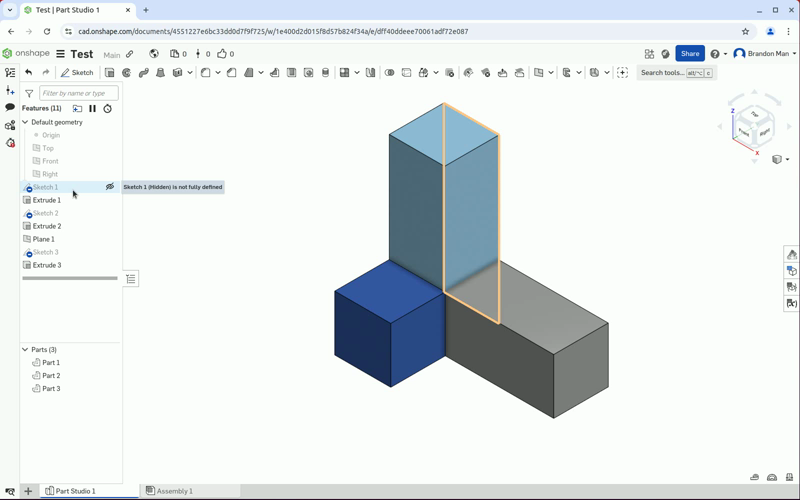
click(73, 189)